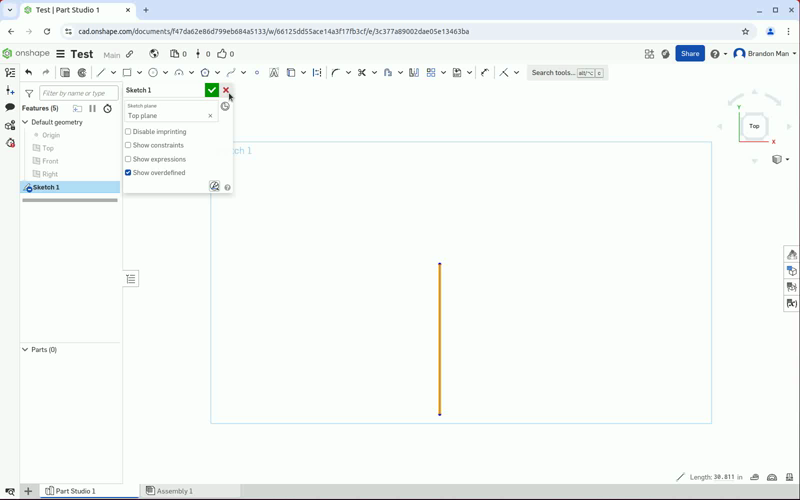
key(shift+h)
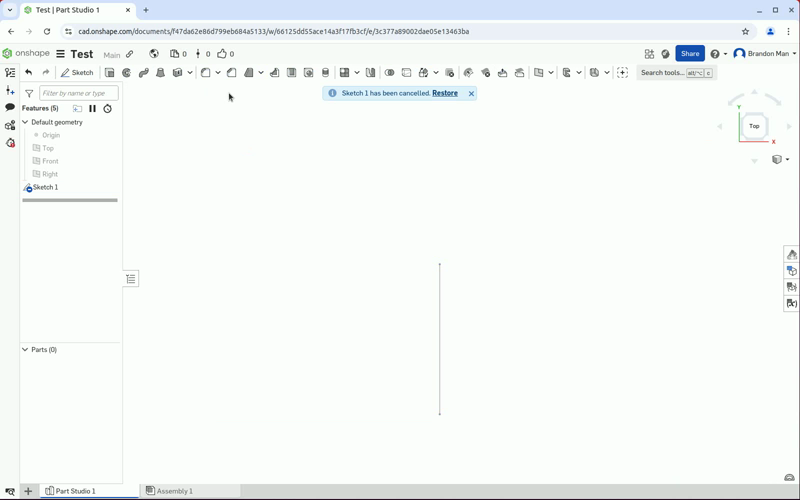
key(shift+s)
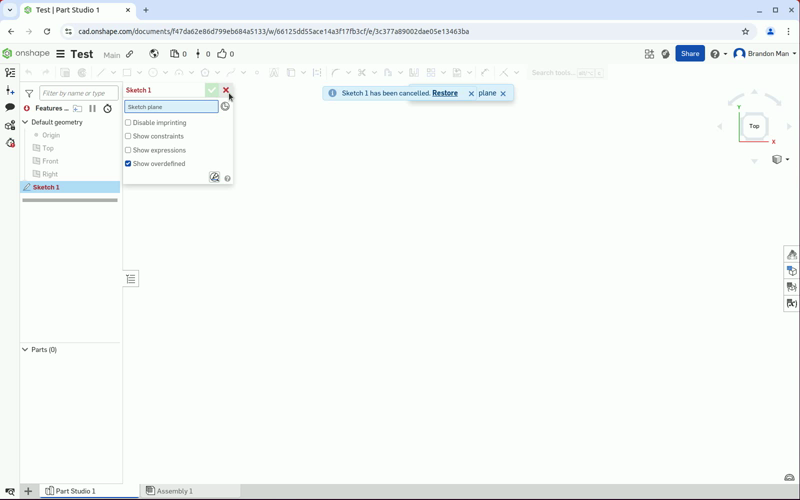
mouse_move(73, 150)
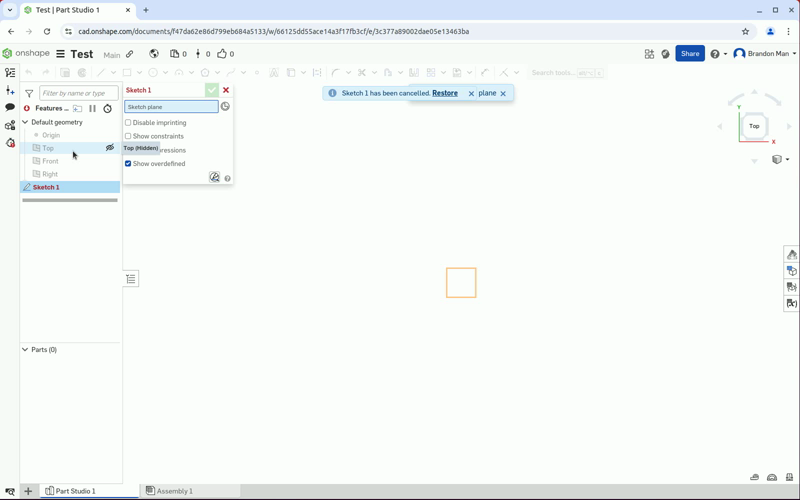
click(73, 150)
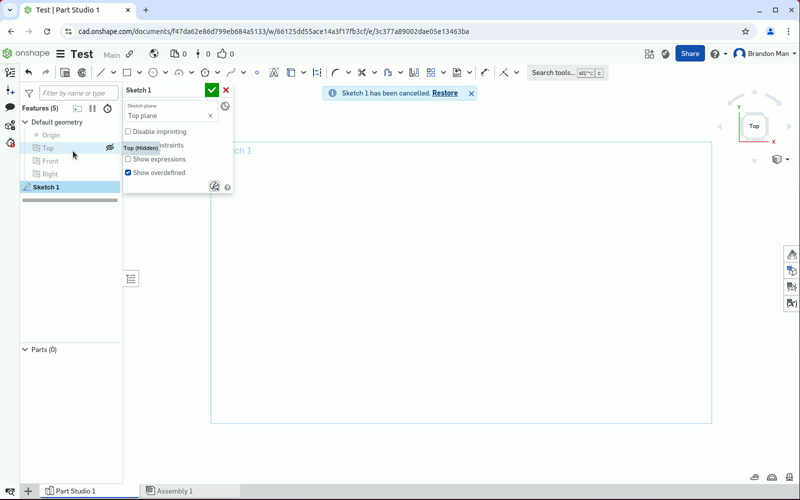
mouse_move(73, 352)
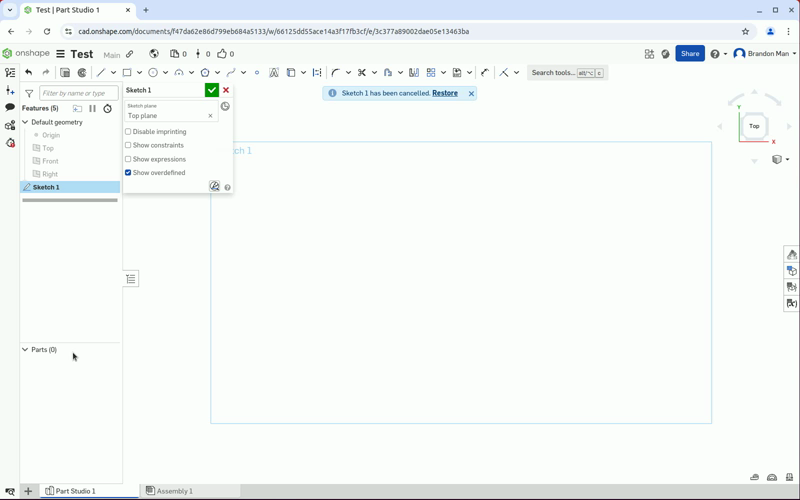
key(y)
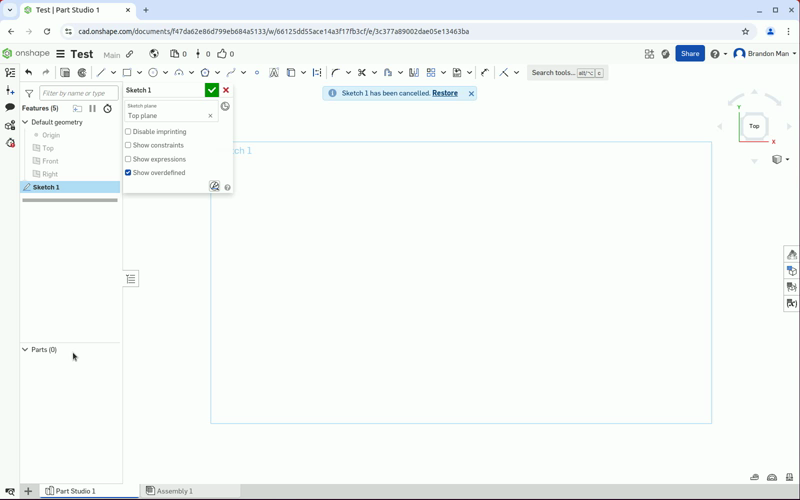
key(c)
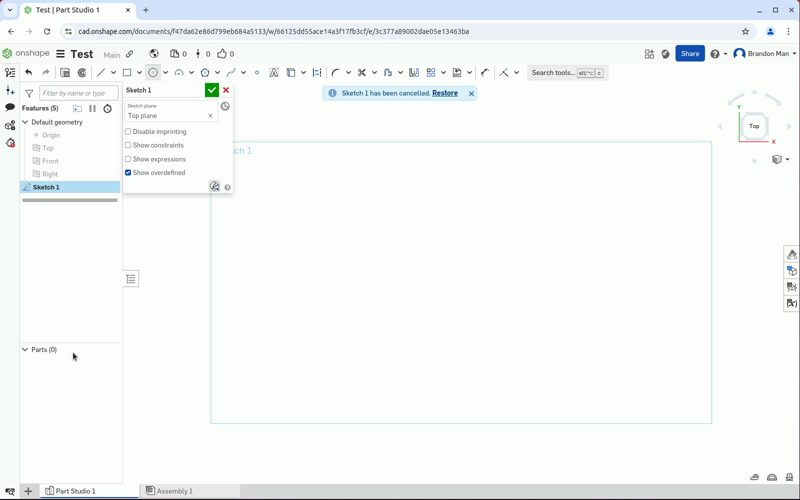
key_down(shift)
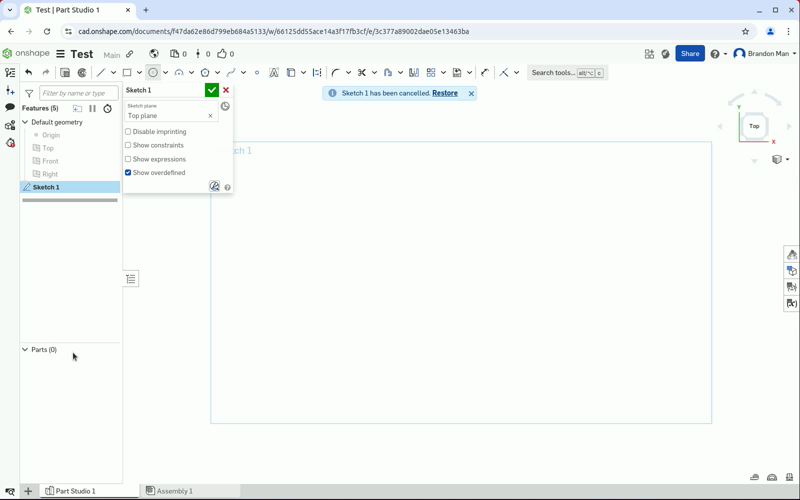
mouse_move(453, 286)
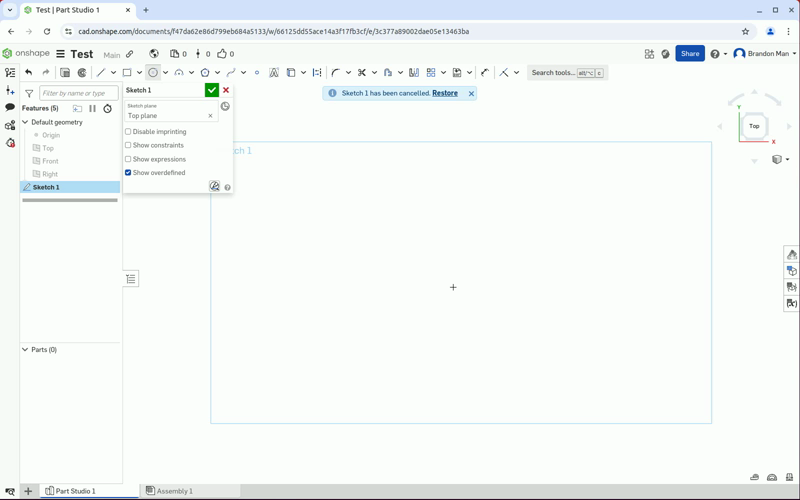
click(453, 286)
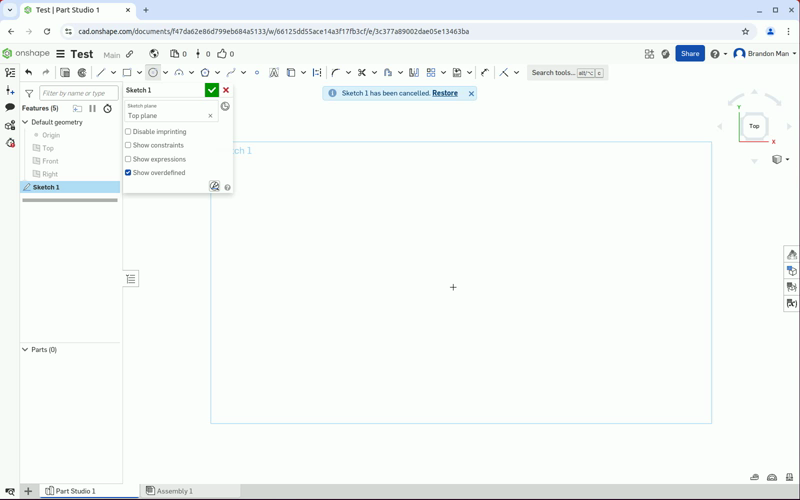
key_up(shift)
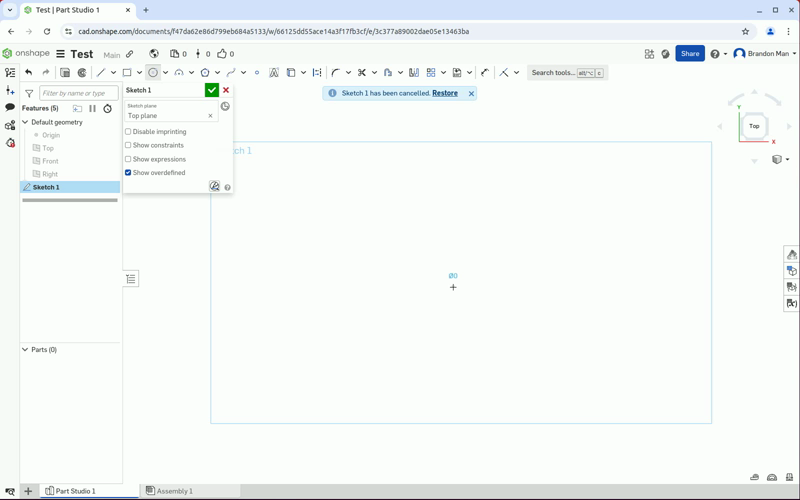
mouse_move(456, 286)
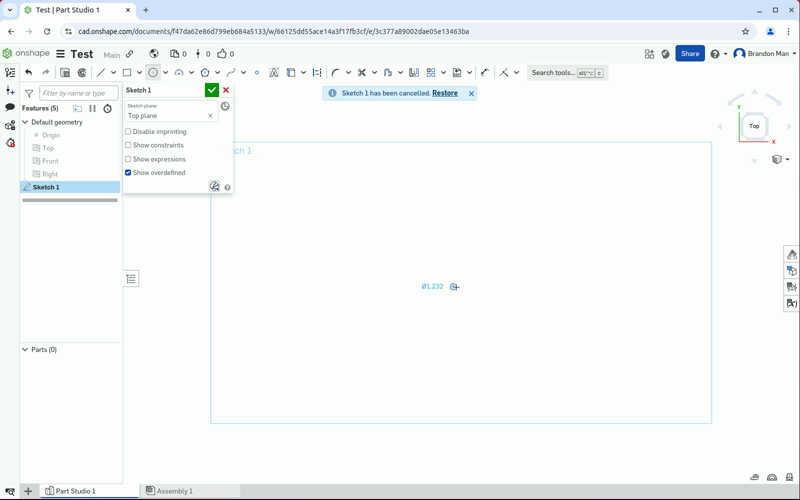
click(456, 286)
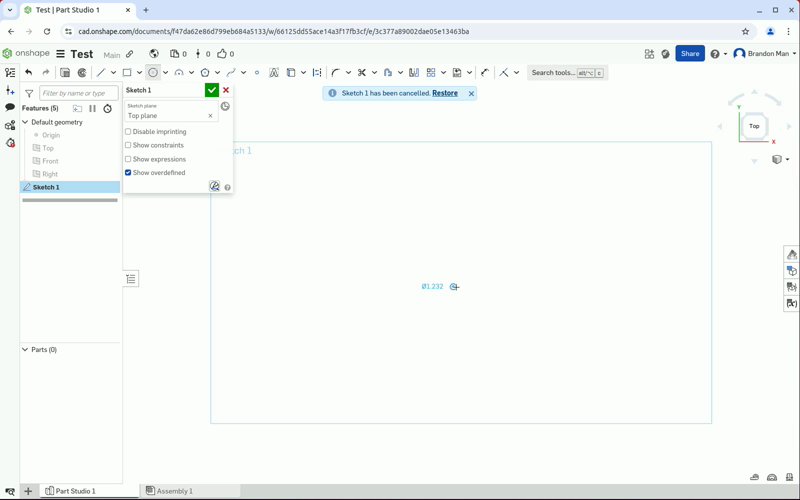
key(esc)
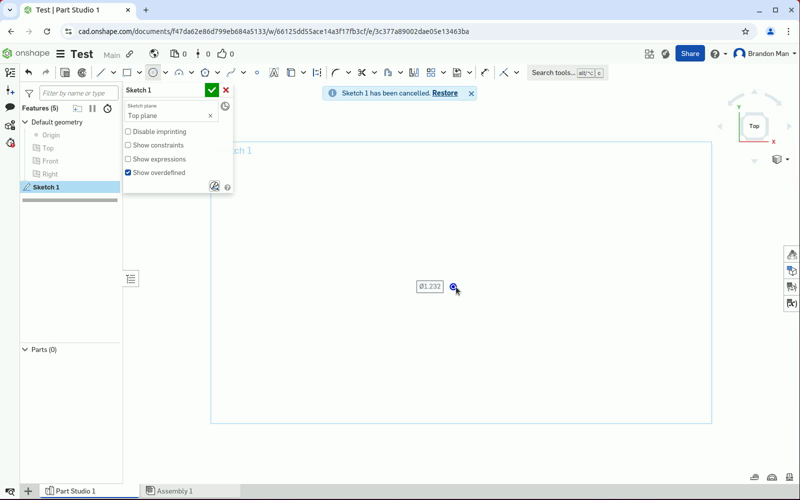
key(c)
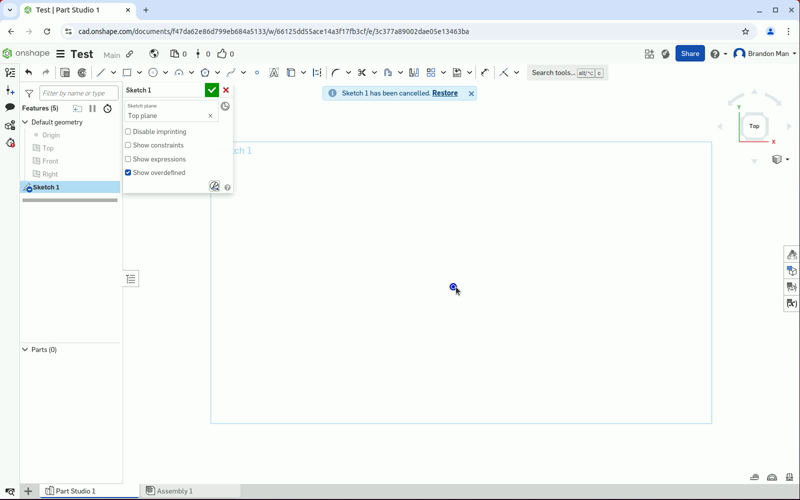
key_down(shift)
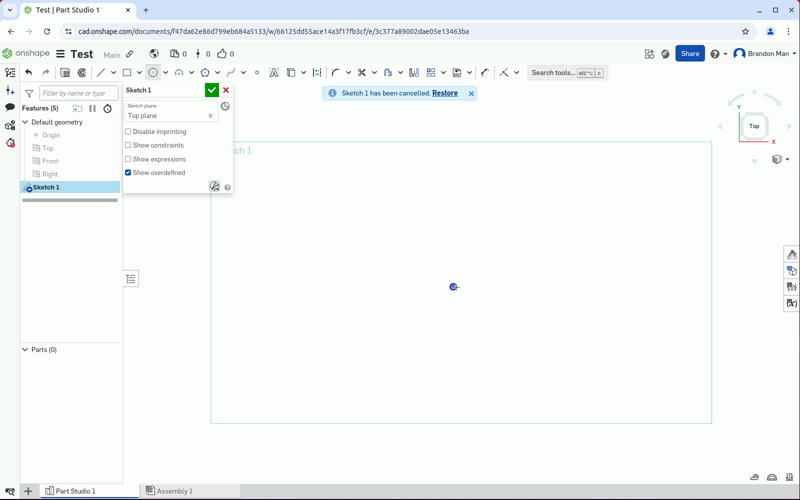
mouse_move(453, 286)
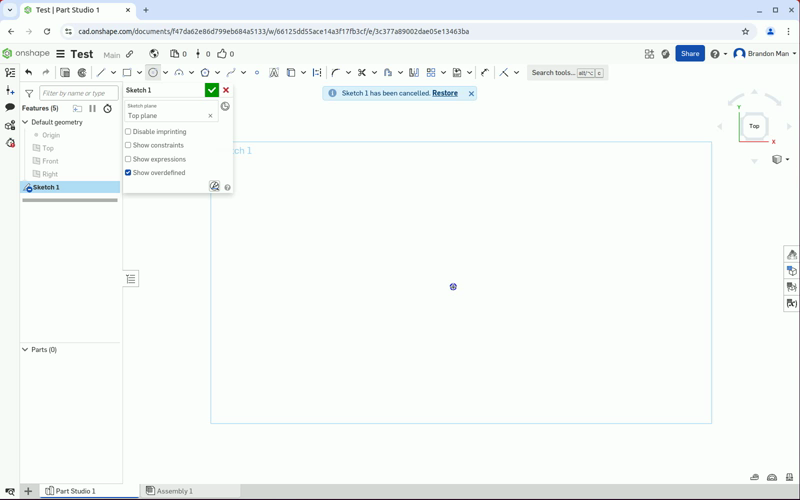
scroll(6)
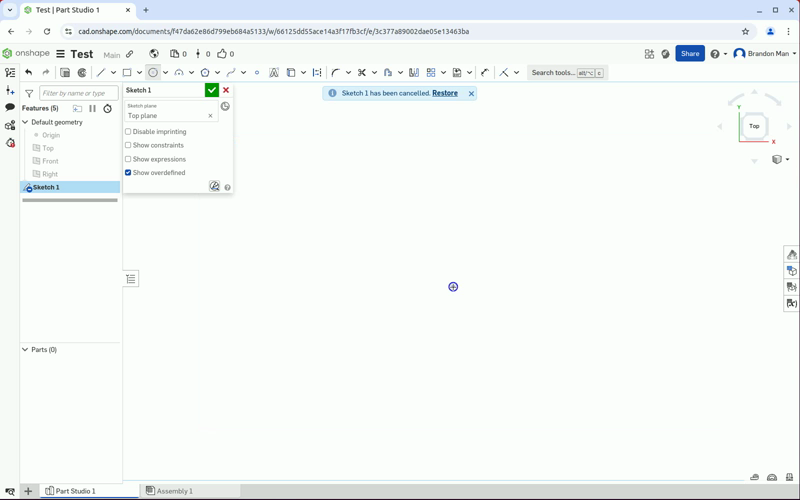
scroll(6)
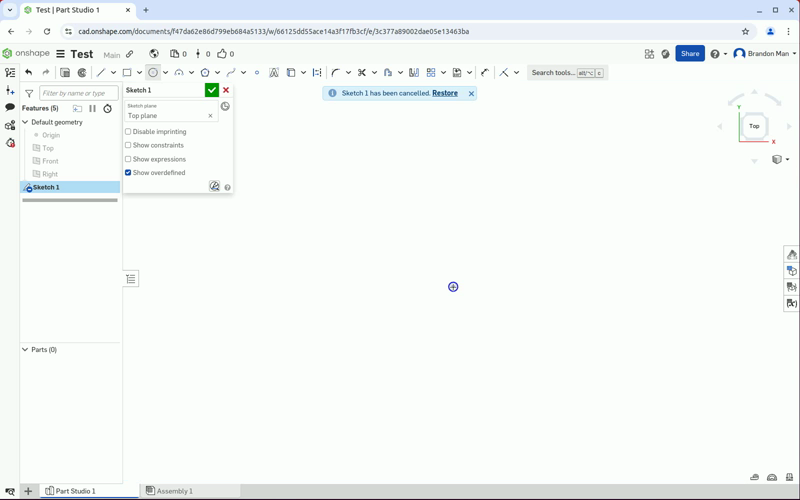
scroll(6)
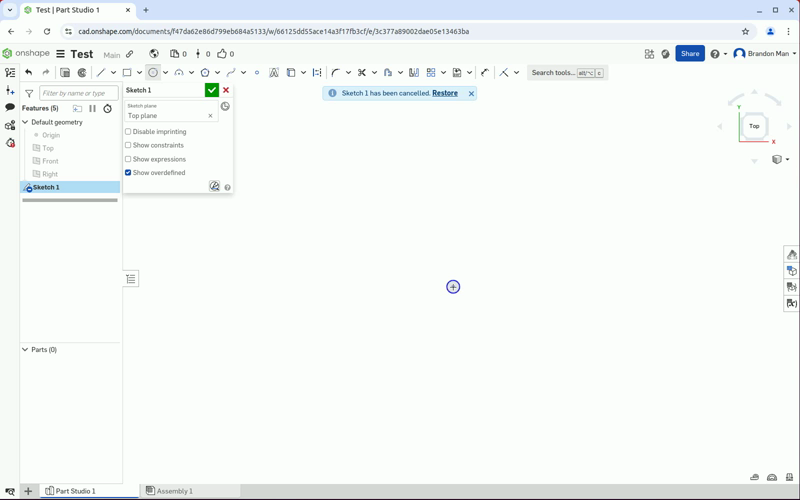
scroll(6)
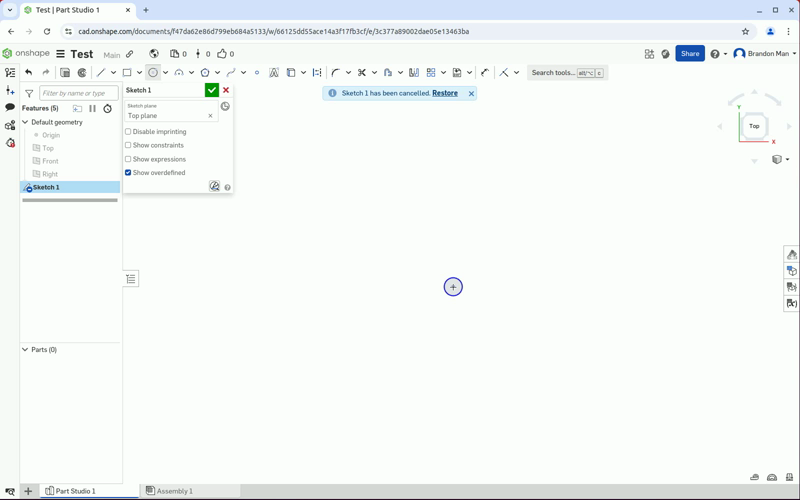
scroll(6)
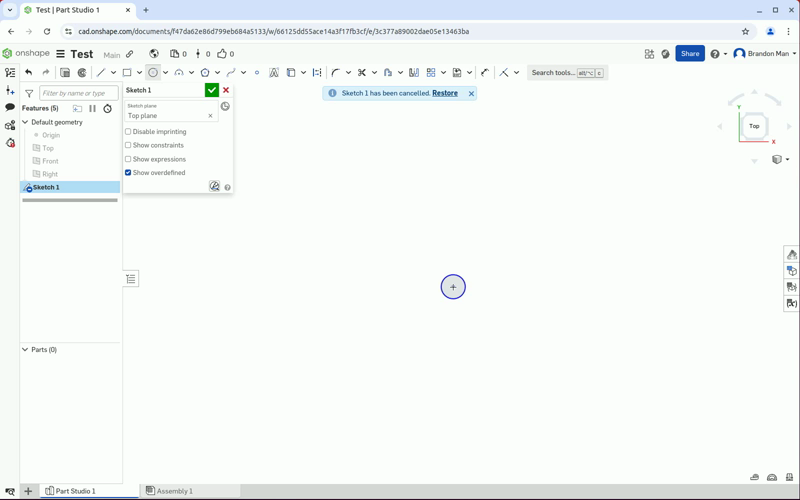
scroll(6)
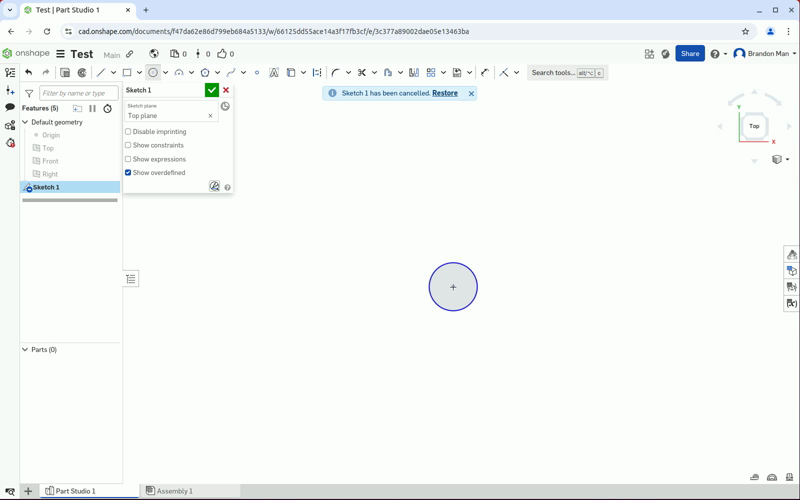
scroll(6)
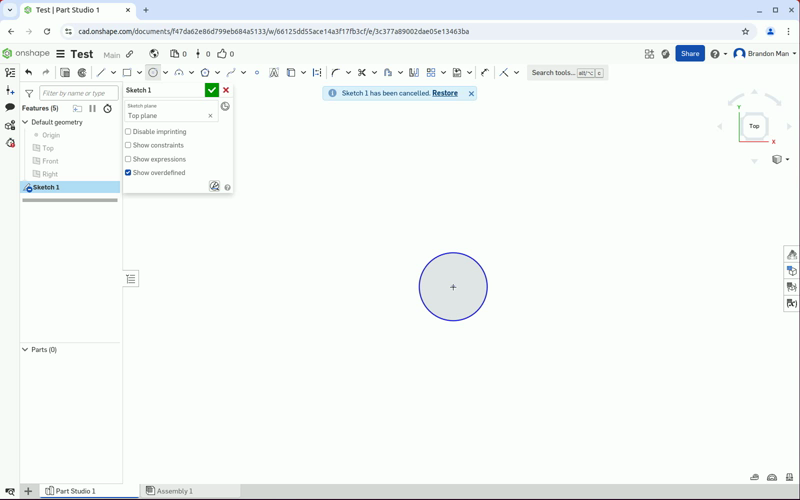
click(453, 286)
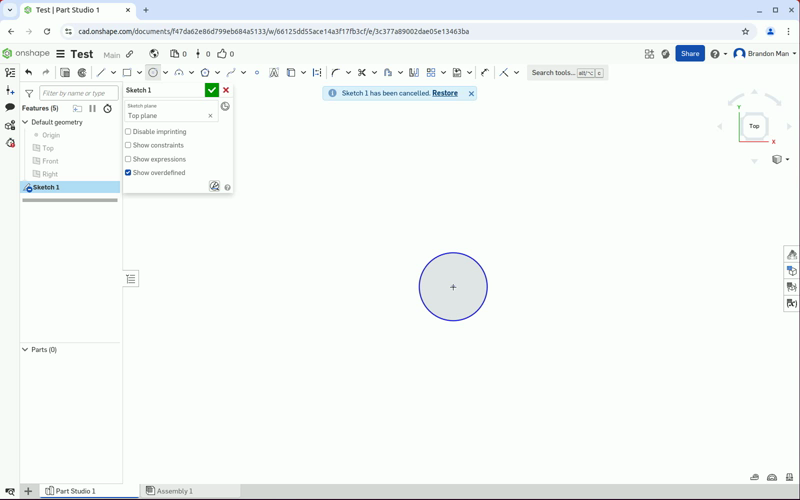
scroll(-6)
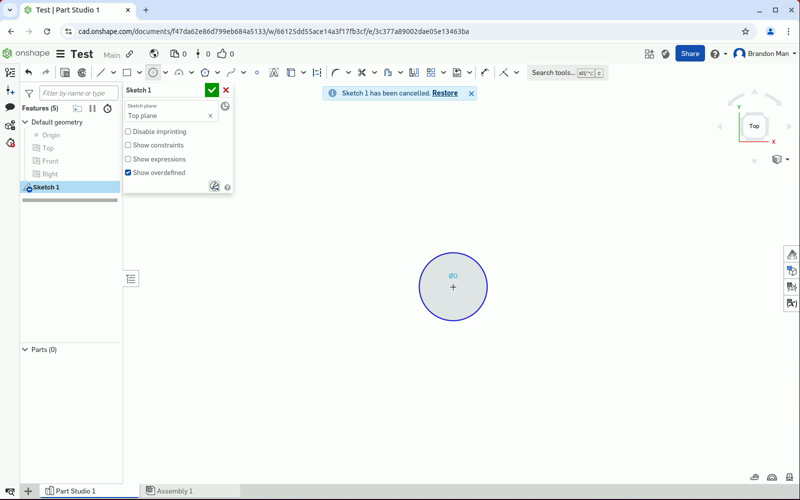
scroll(-6)
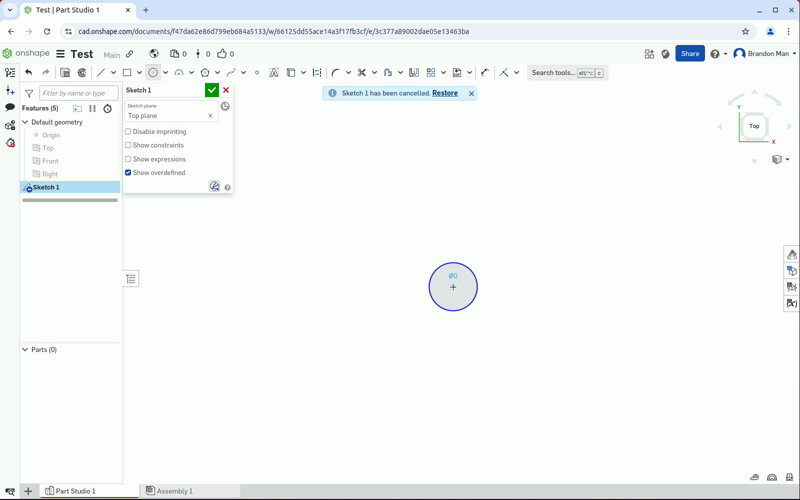
scroll(-6)
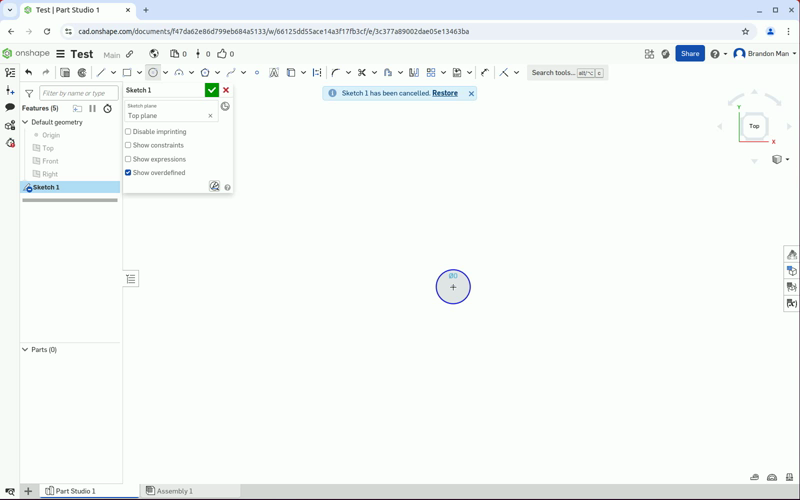
scroll(-6)
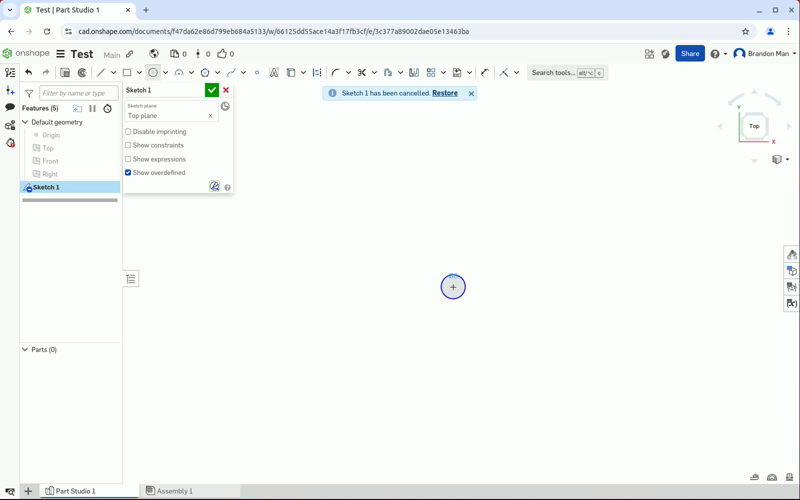
scroll(-6)
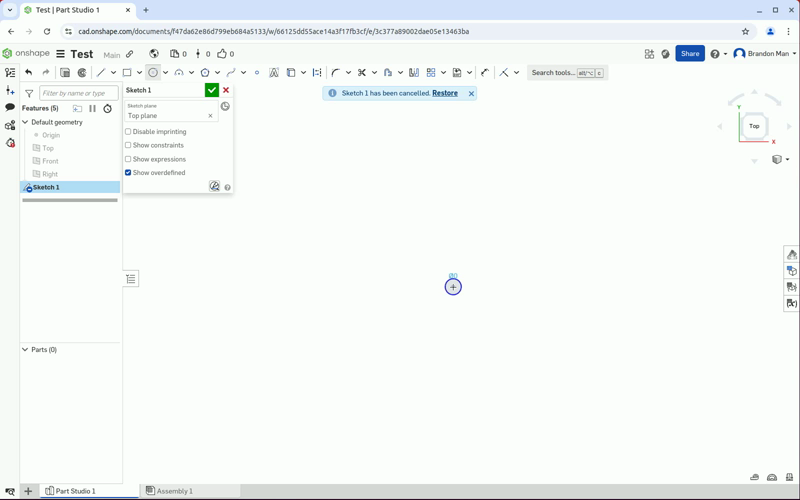
scroll(-6)
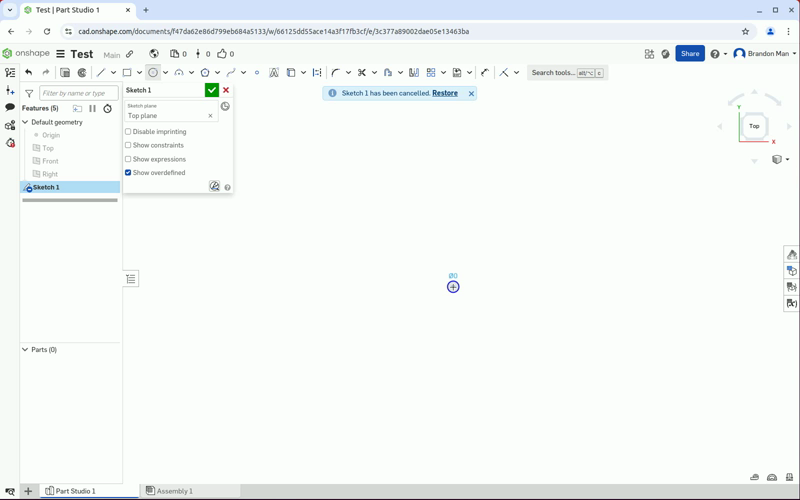
scroll(-6)
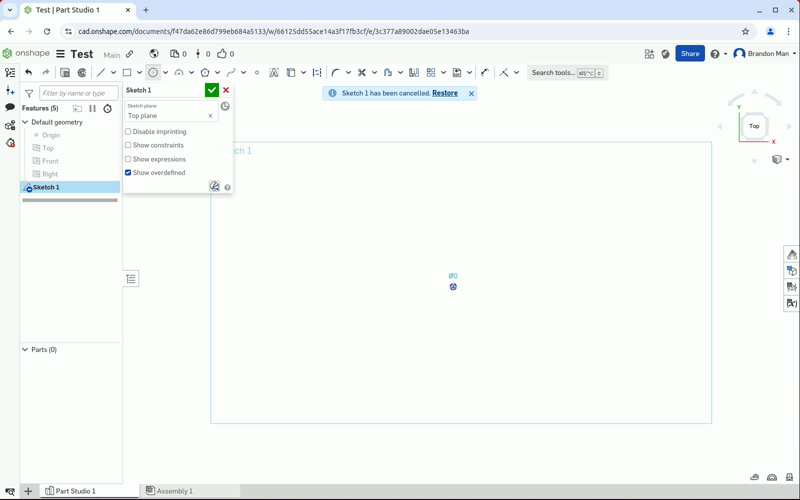
key_up(shift)
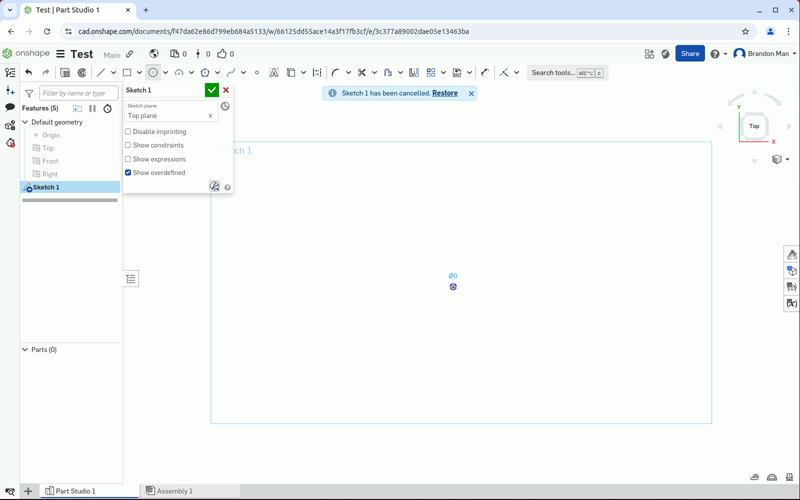
mouse_move(455, 286)
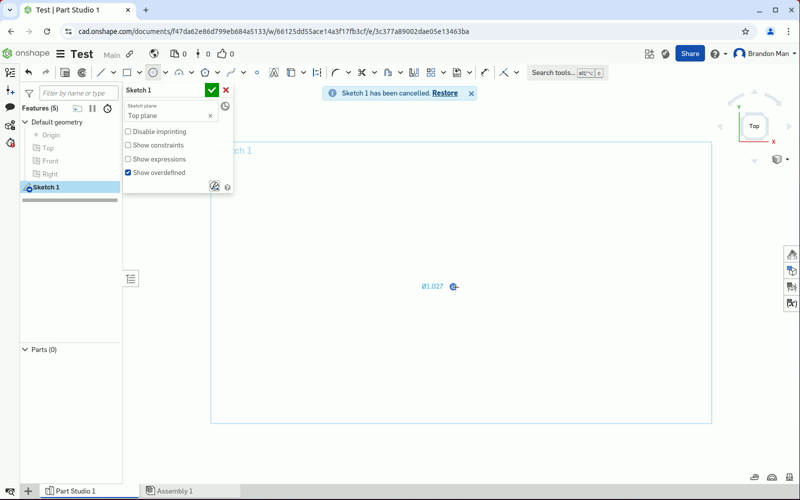
scroll(6)
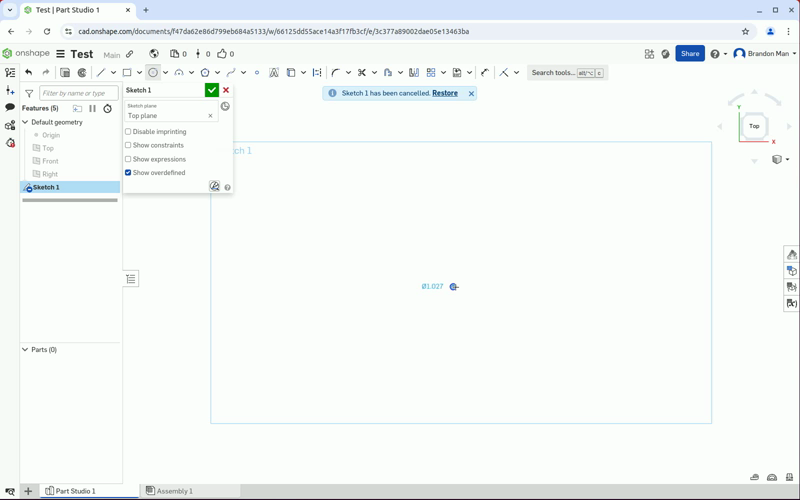
scroll(6)
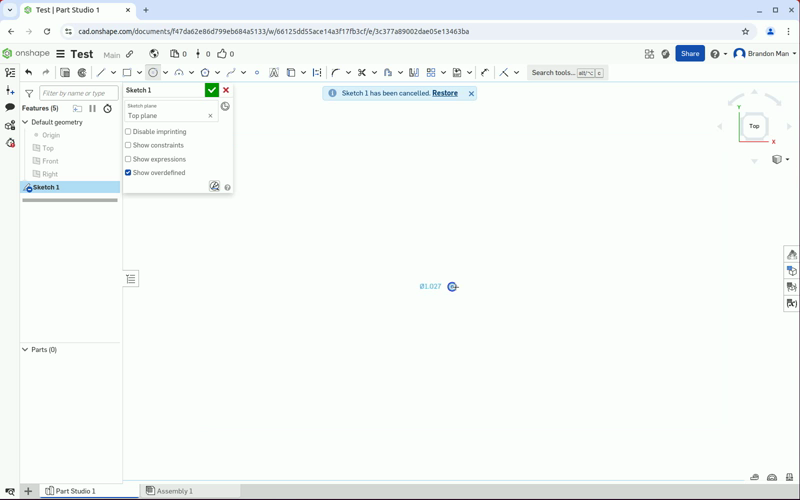
scroll(6)
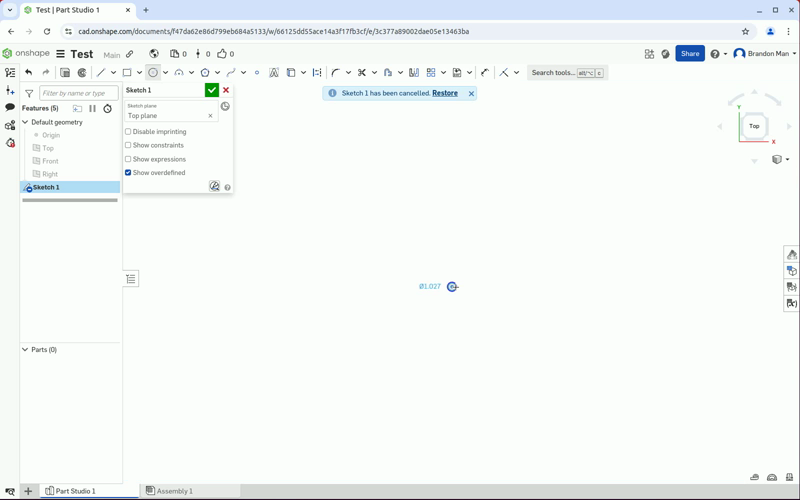
scroll(6)
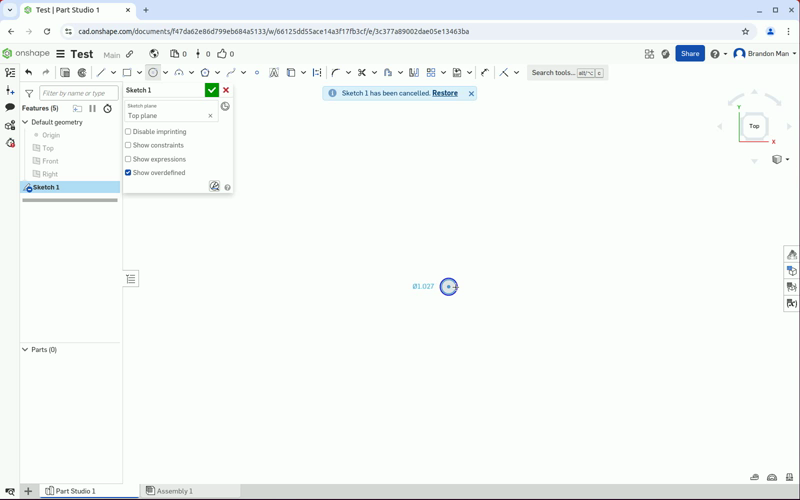
scroll(6)
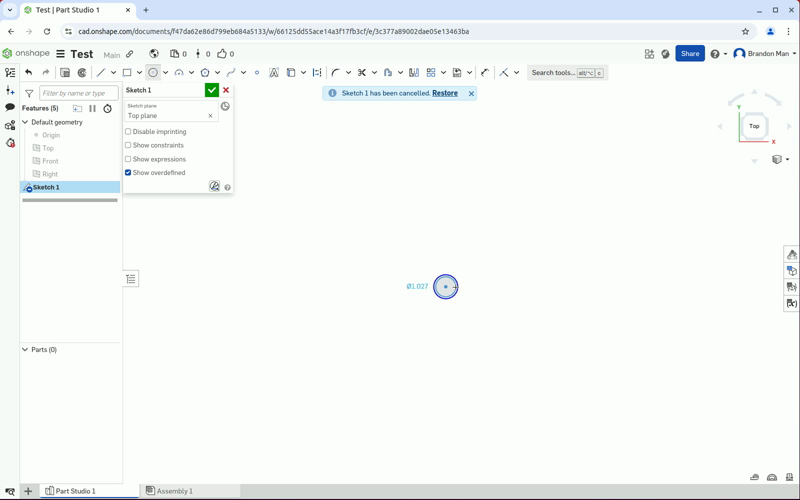
scroll(6)
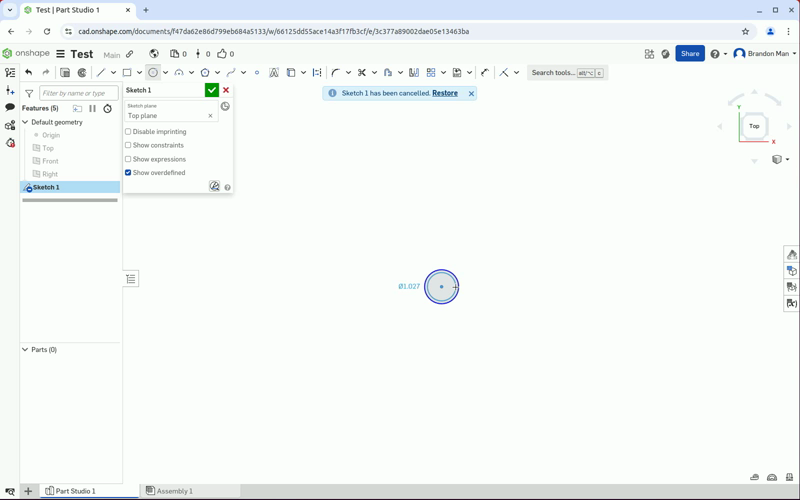
scroll(6)
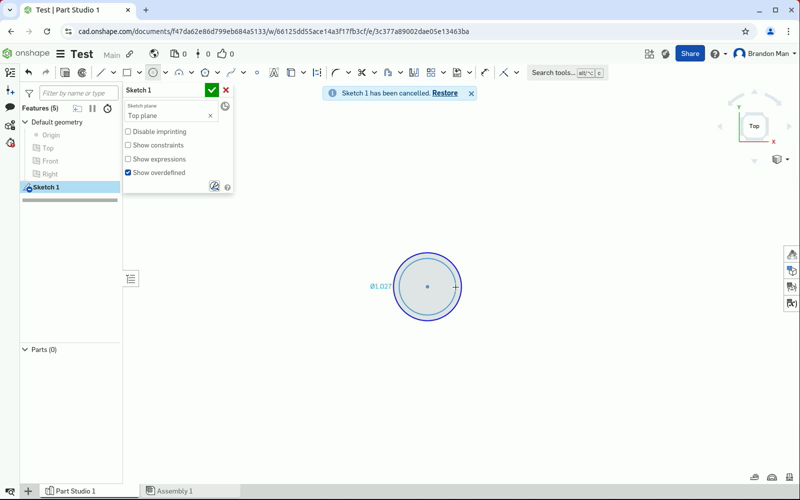
click(455, 286)
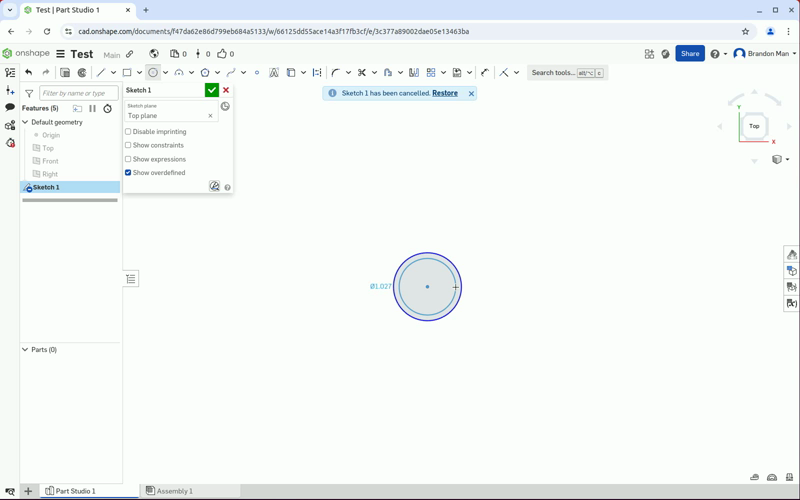
scroll(-6)
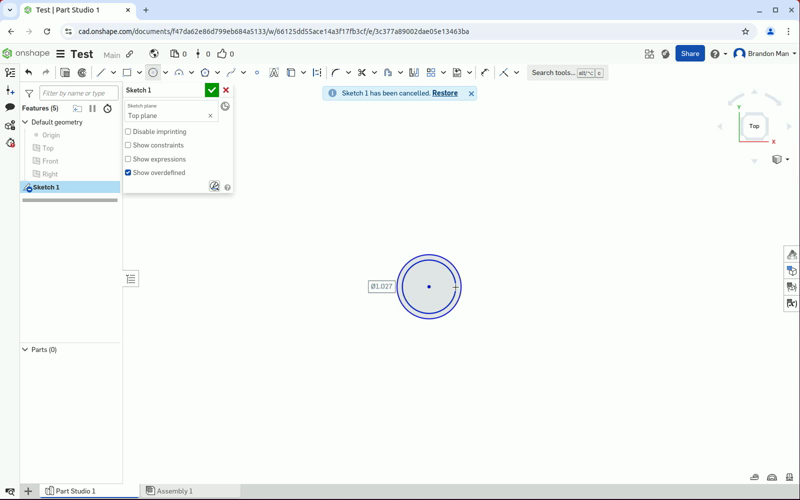
scroll(-6)
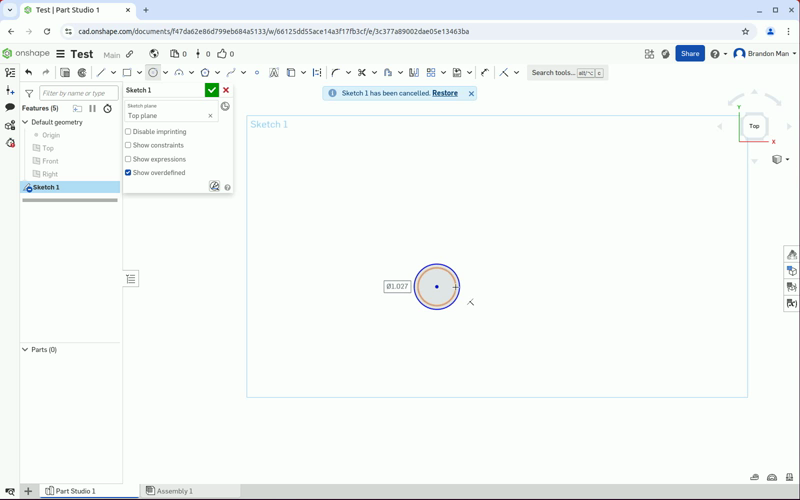
scroll(-6)
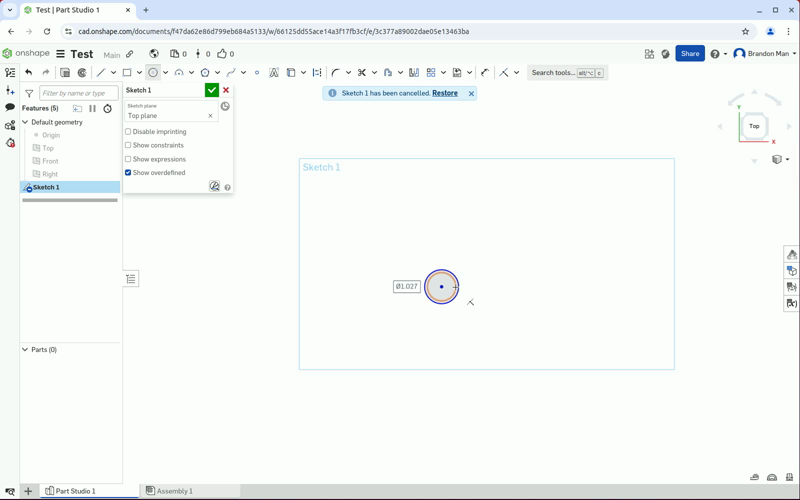
scroll(-6)
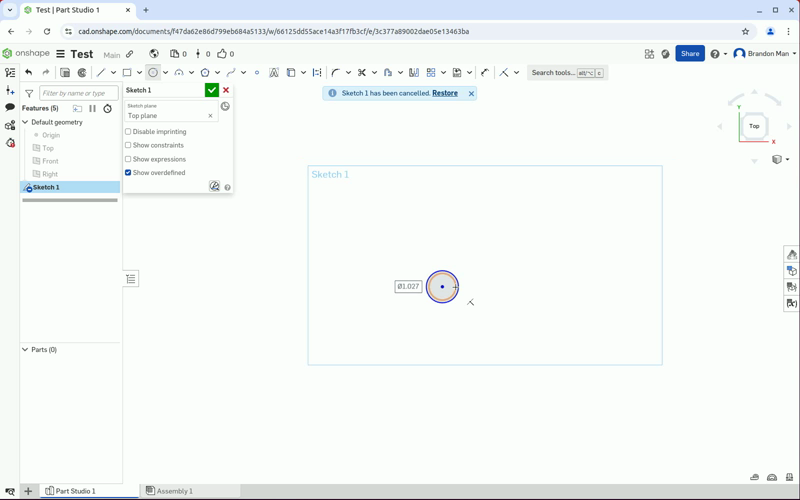
scroll(-6)
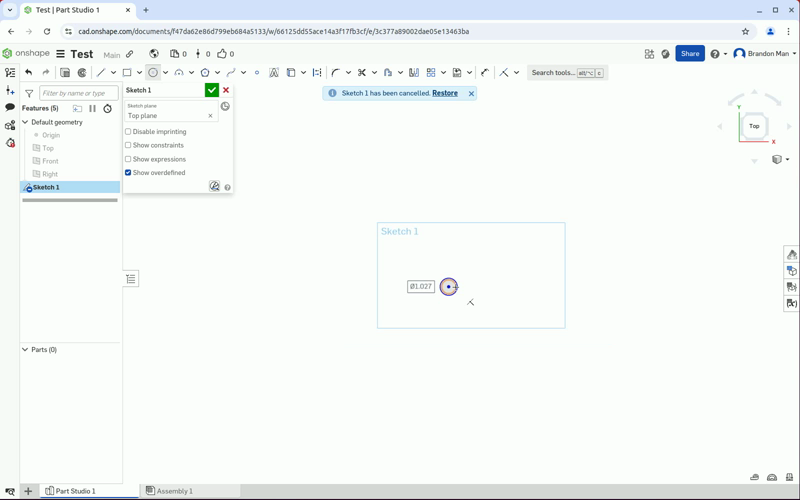
scroll(-6)
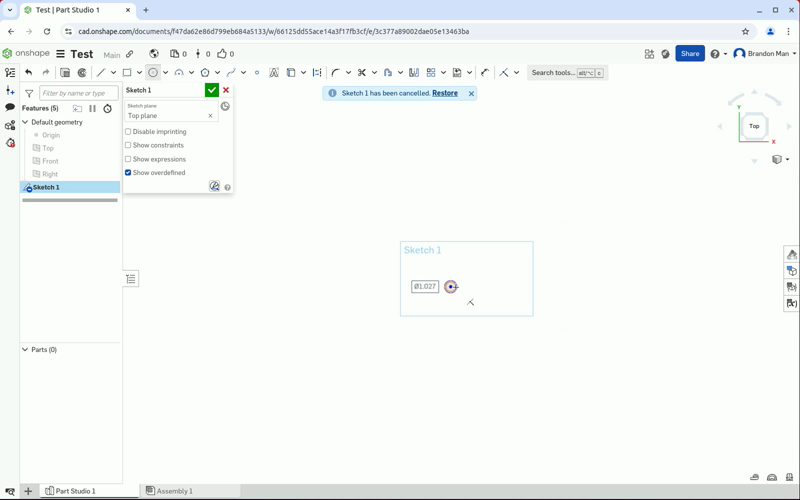
scroll(-6)
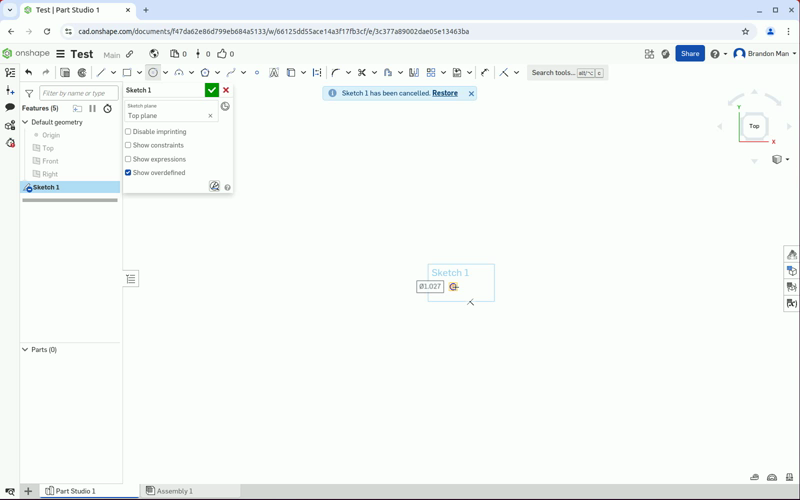
key(esc)
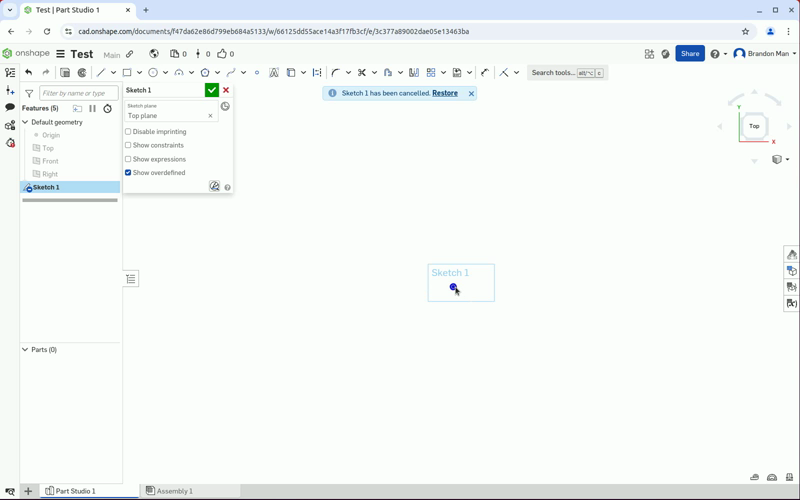
mouse_move(451, 289)
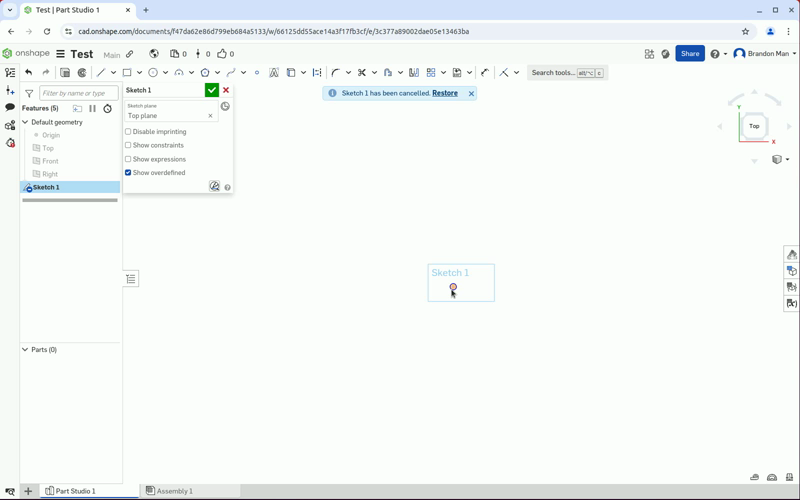
scroll(6)
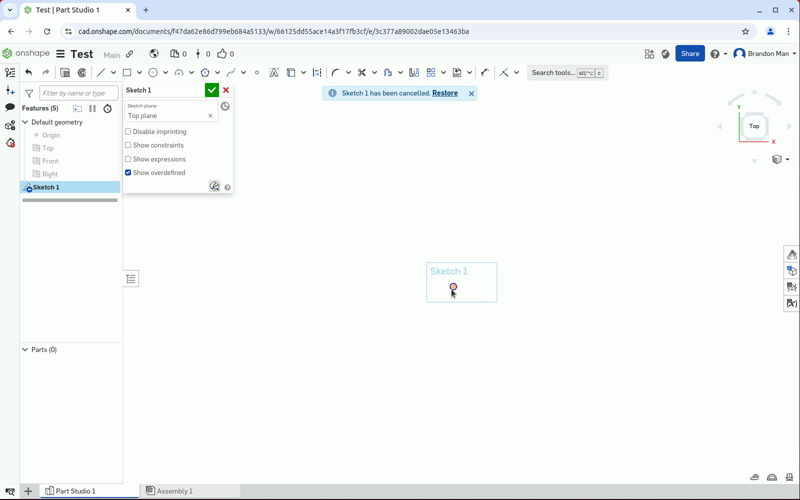
scroll(6)
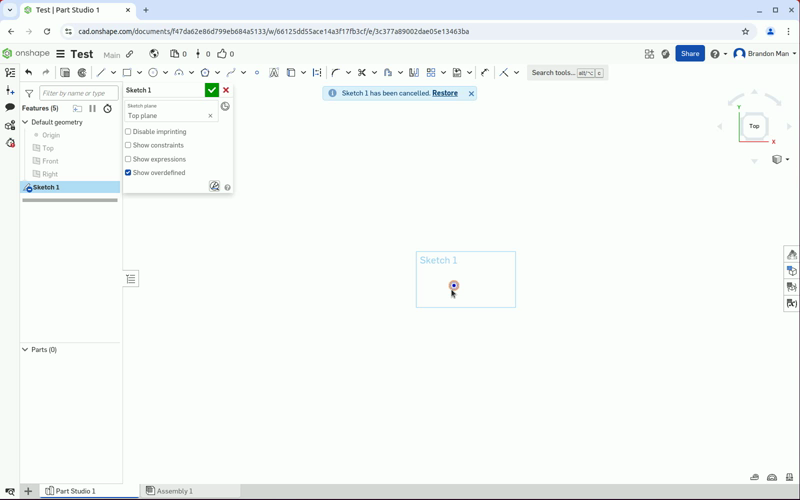
scroll(6)
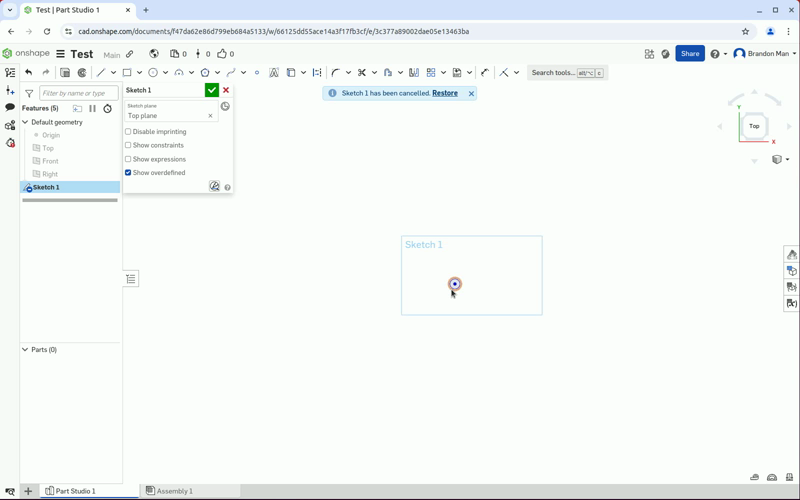
scroll(6)
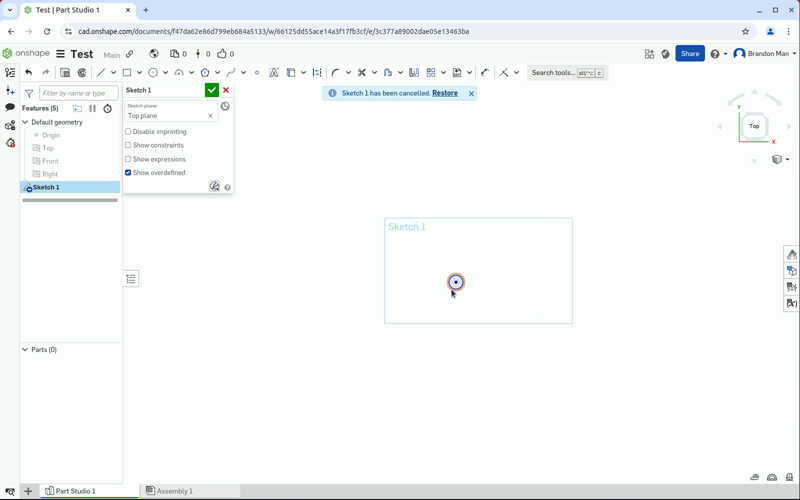
scroll(6)
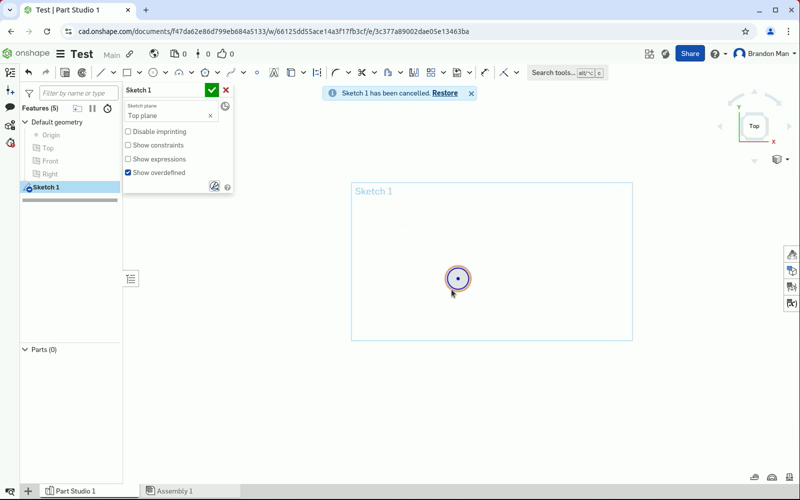
scroll(6)
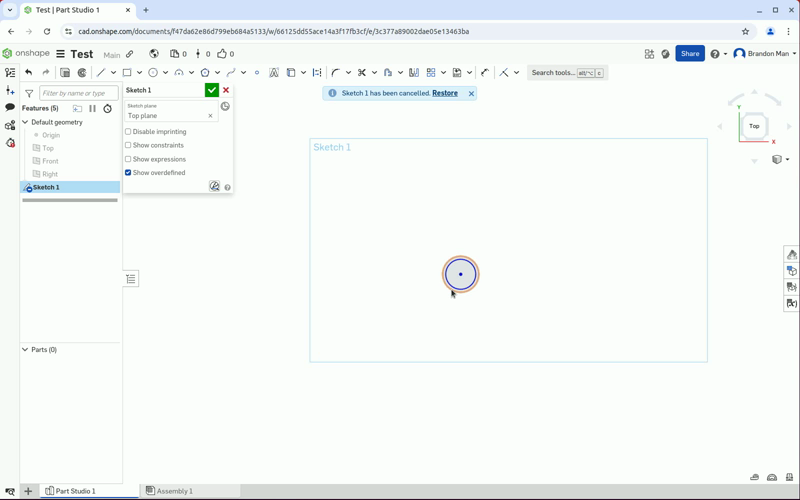
scroll(6)
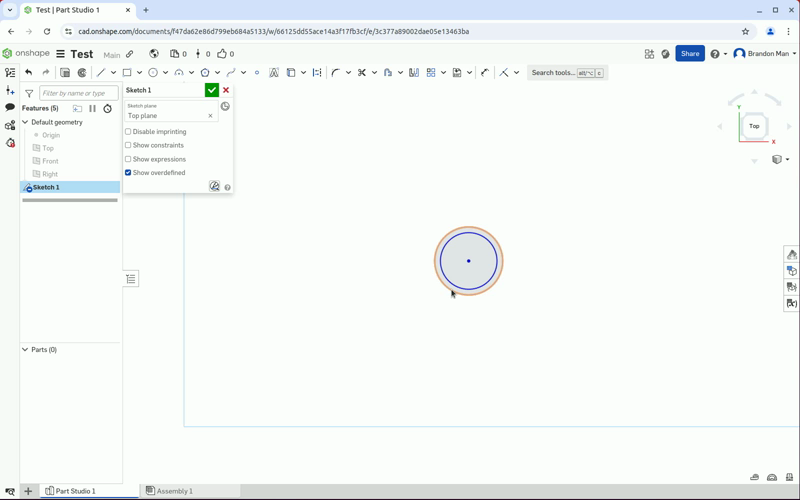
click(451, 289)
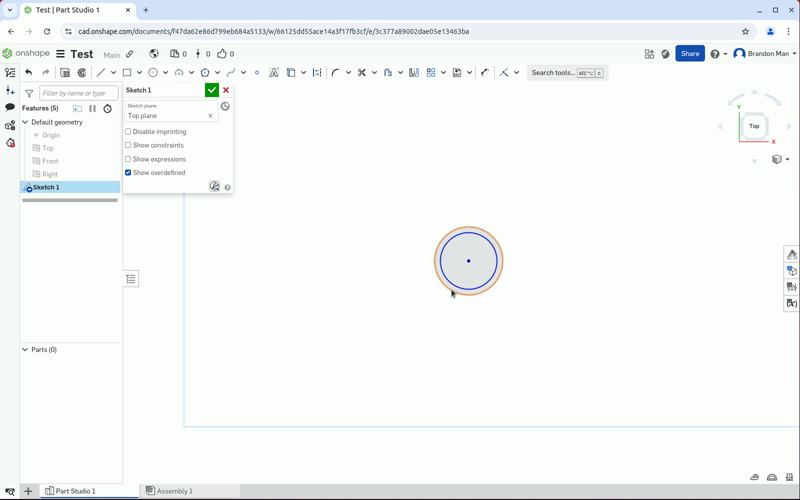
scroll(-6)
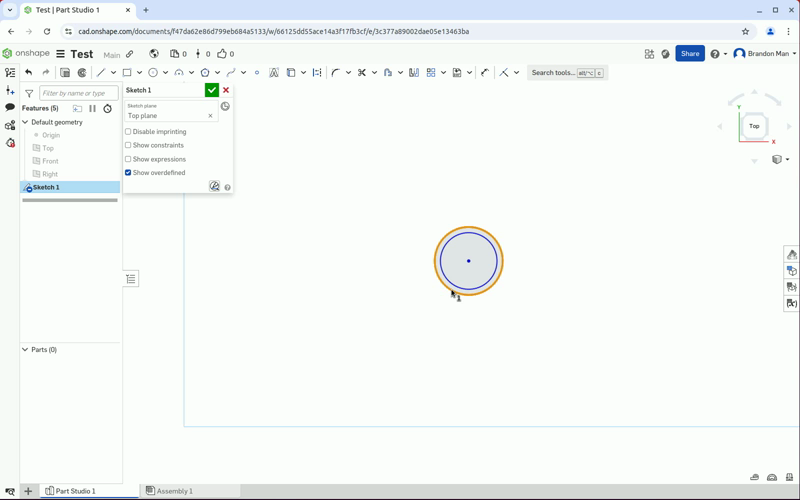
scroll(-6)
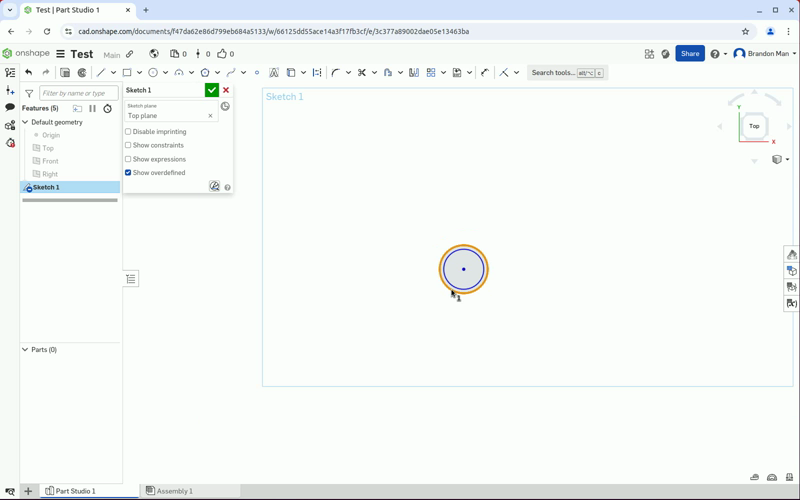
scroll(-6)
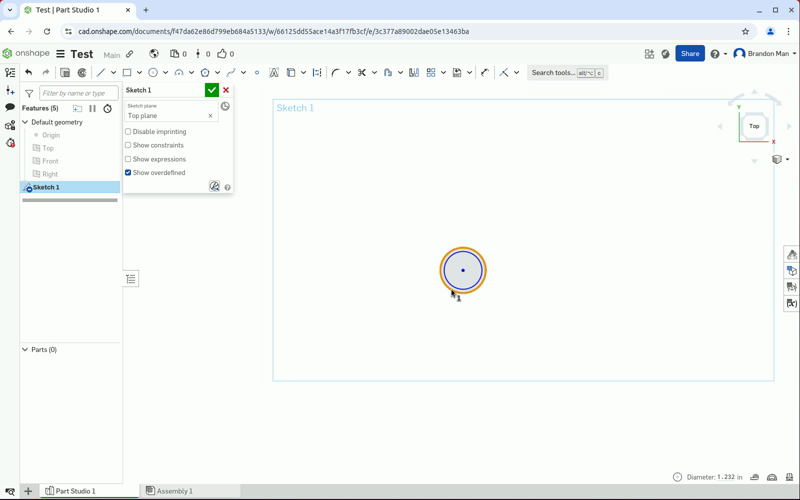
scroll(-6)
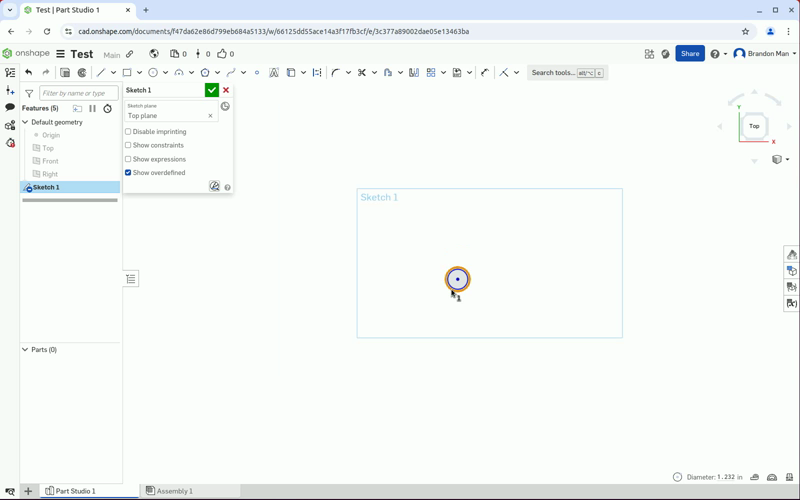
scroll(-6)
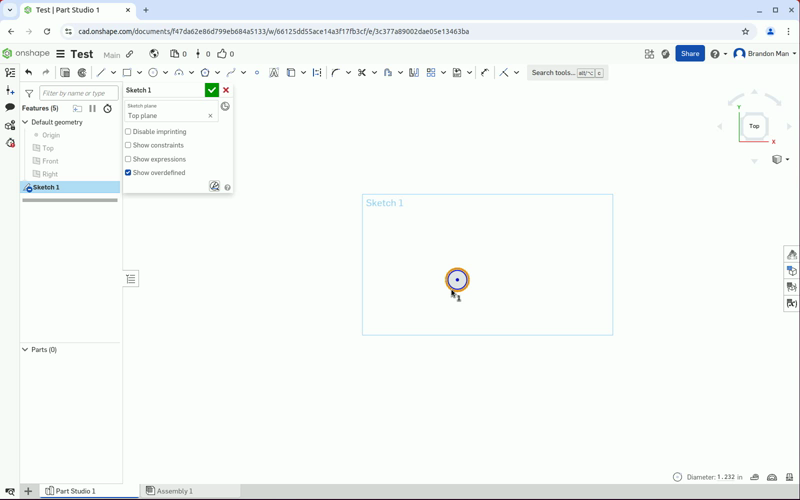
scroll(-6)
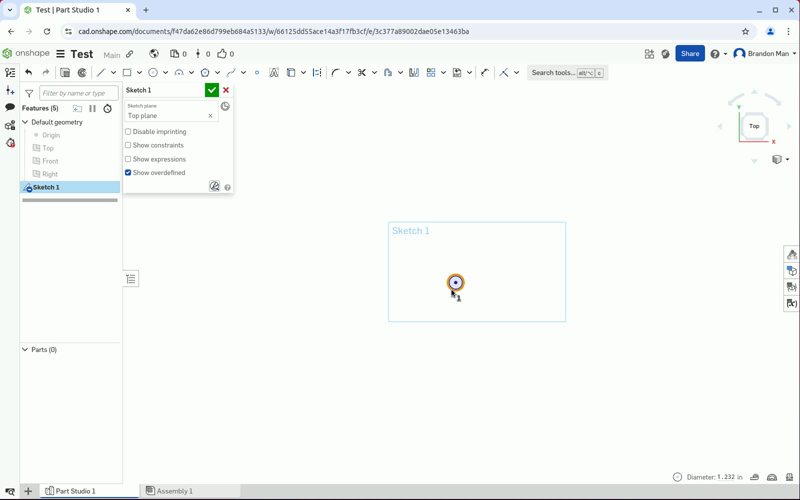
scroll(-6)
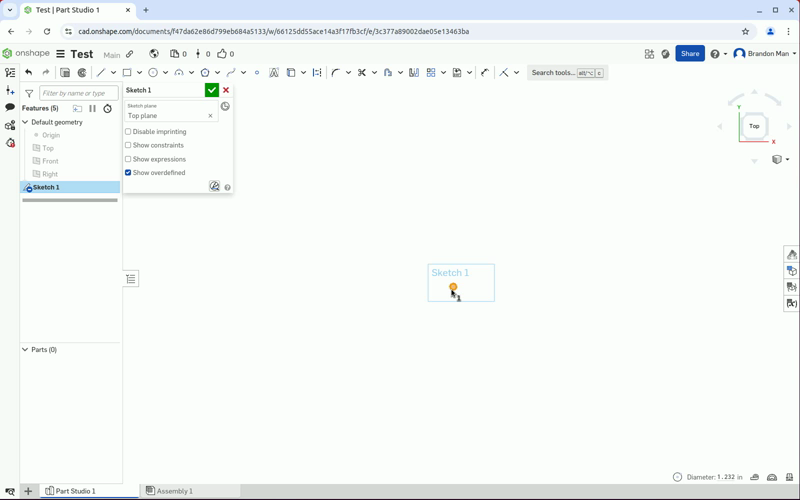
mouse_move(73, 352)
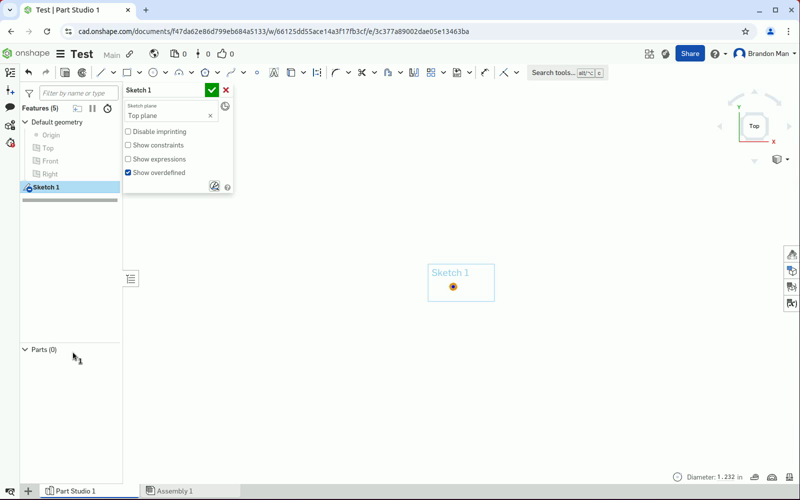
key(shift+y)
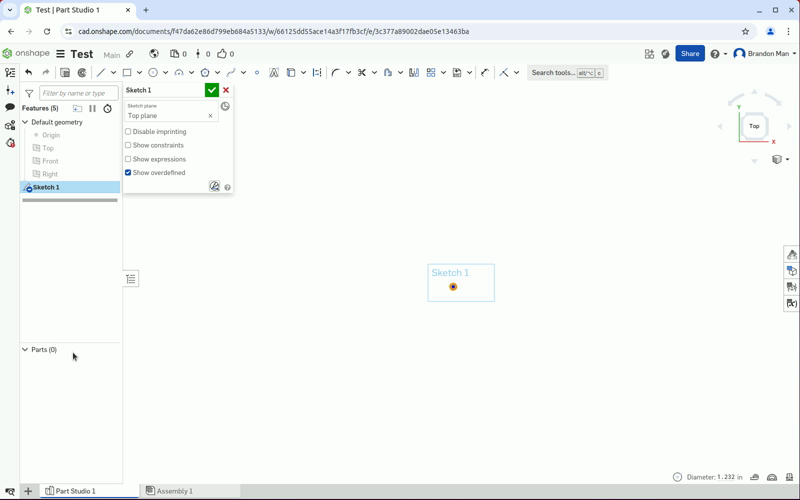
key(shift+e)
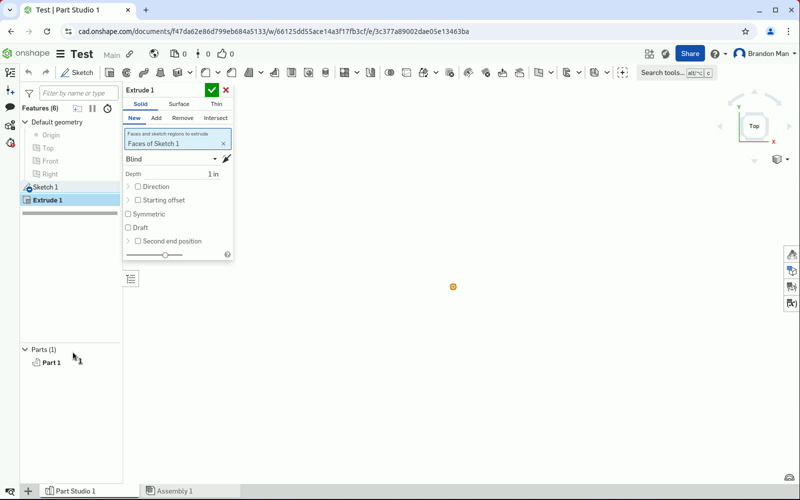
mouse_move(143, 106)
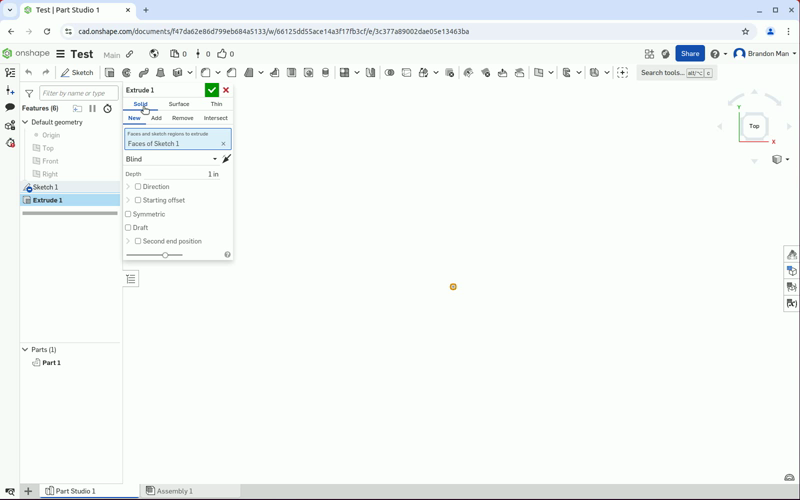
click(143, 106)
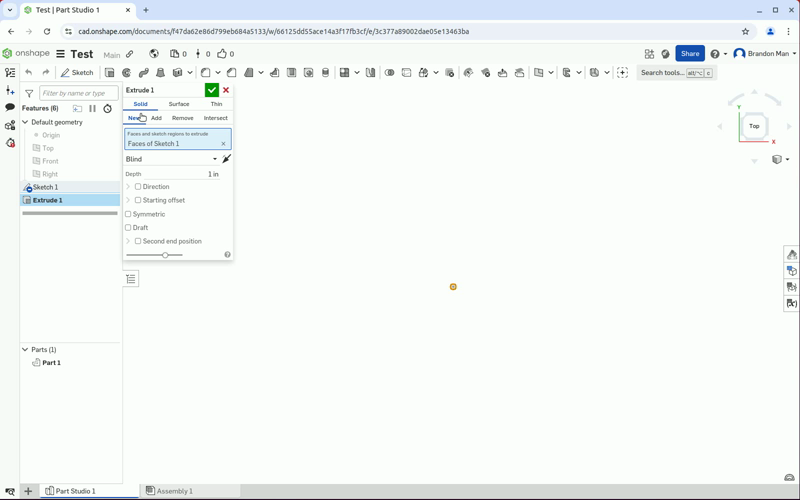
mouse_move(137, 120)
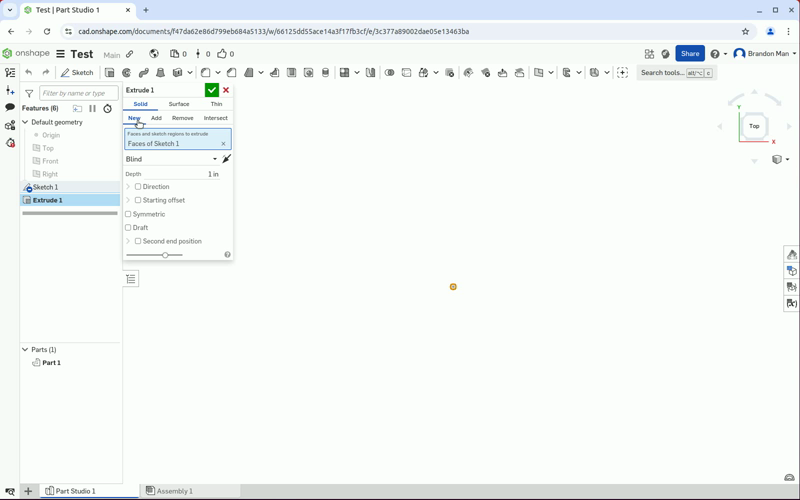
click(137, 120)
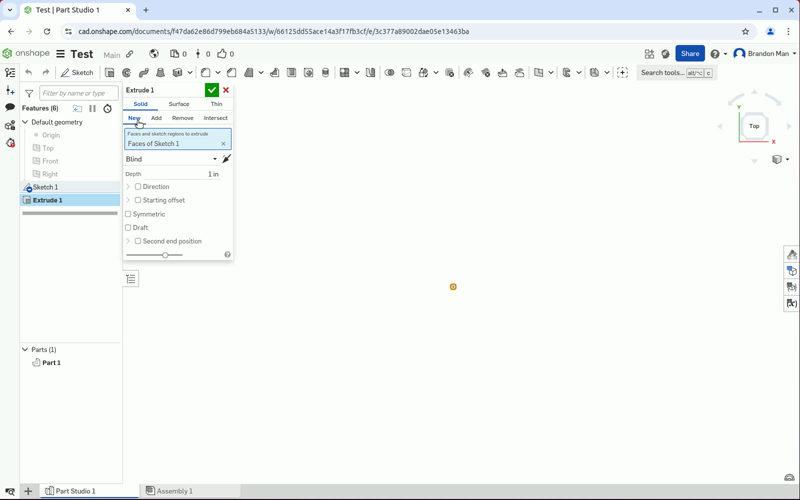
key(tab, 4)
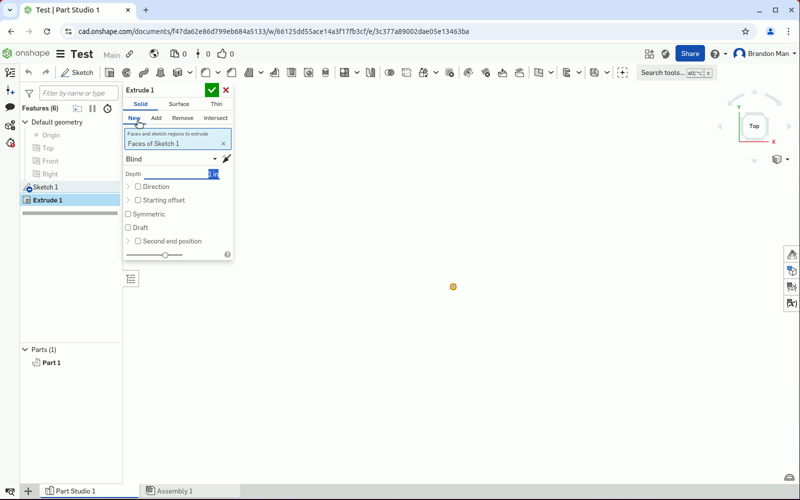
text(23.108)
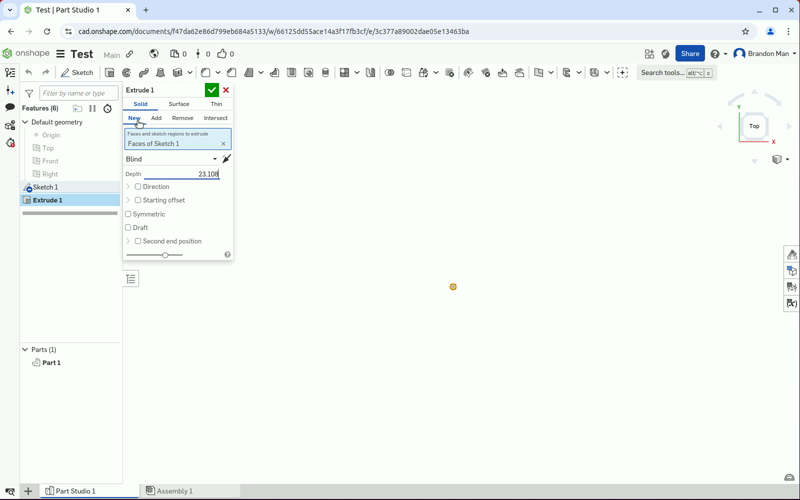
key(enter)
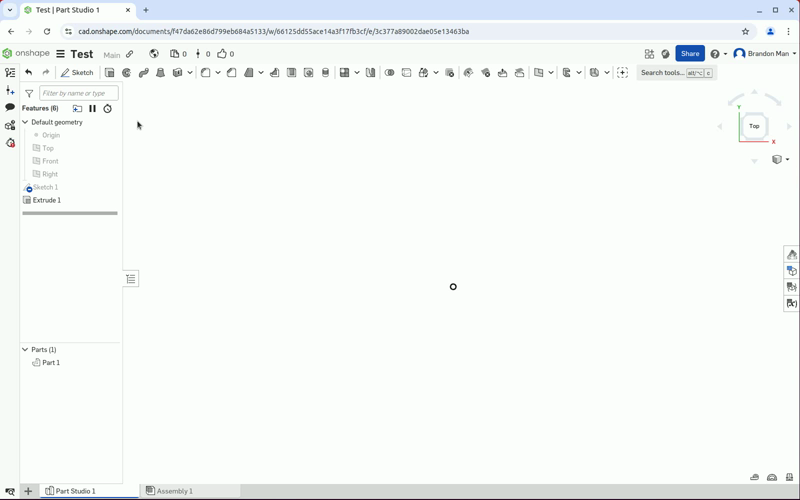
key(shift+h)
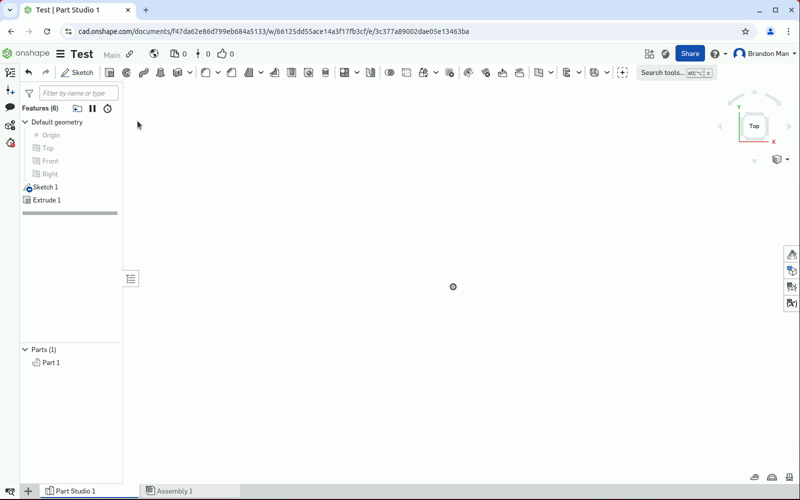
key(shift+h)
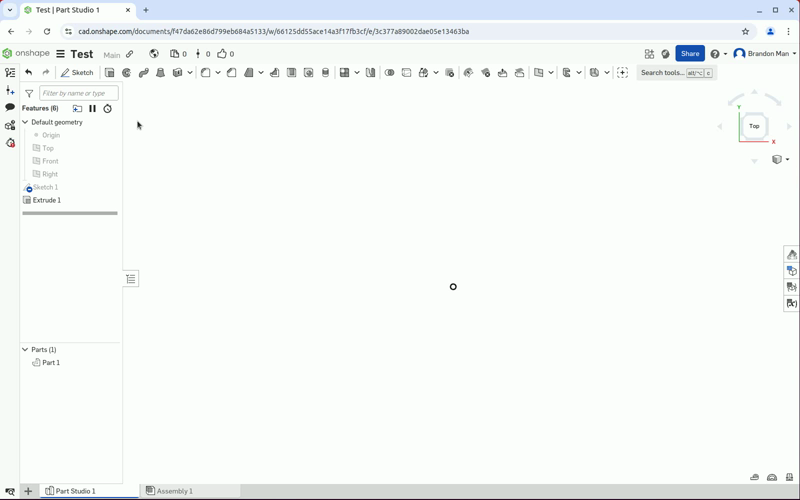
mouse_move(73, 189)
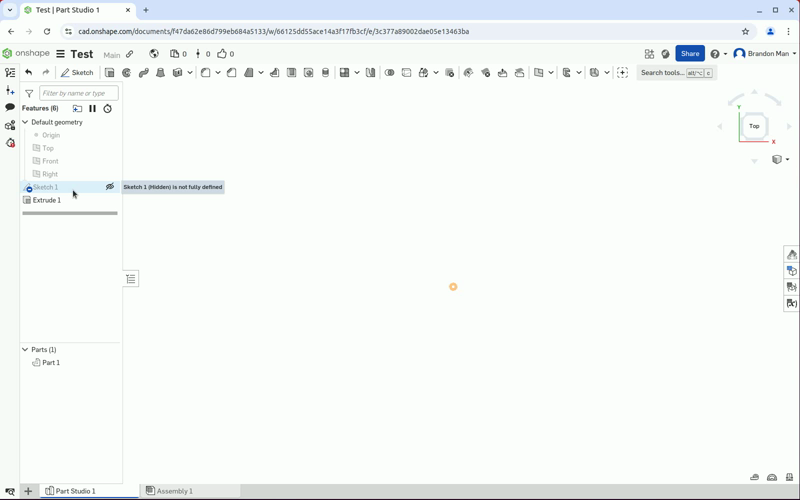
click(73, 189)
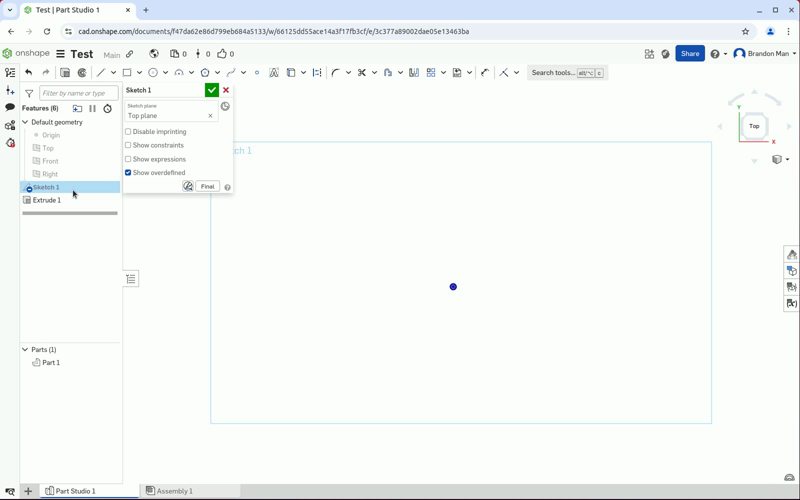
mouse_move(229, 92)
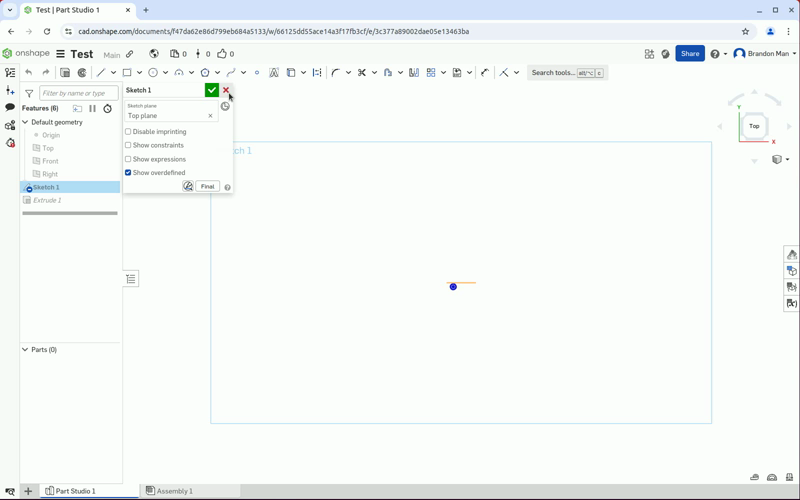
click(229, 92)
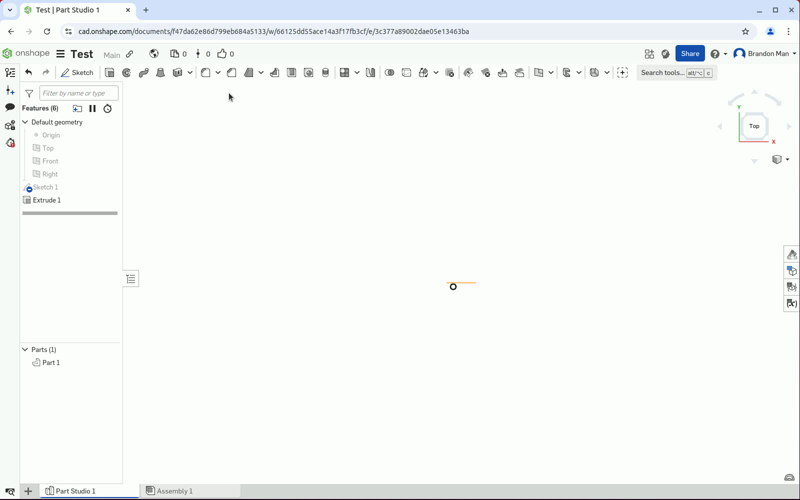
mouse_move(73, 352)
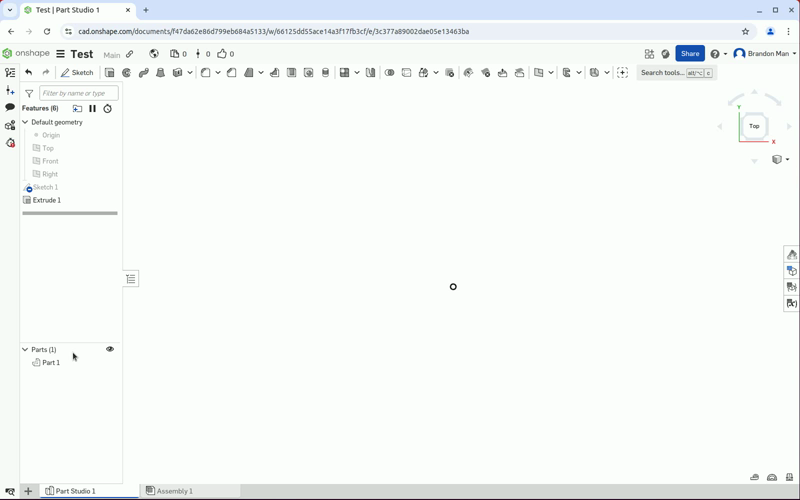
key(y)
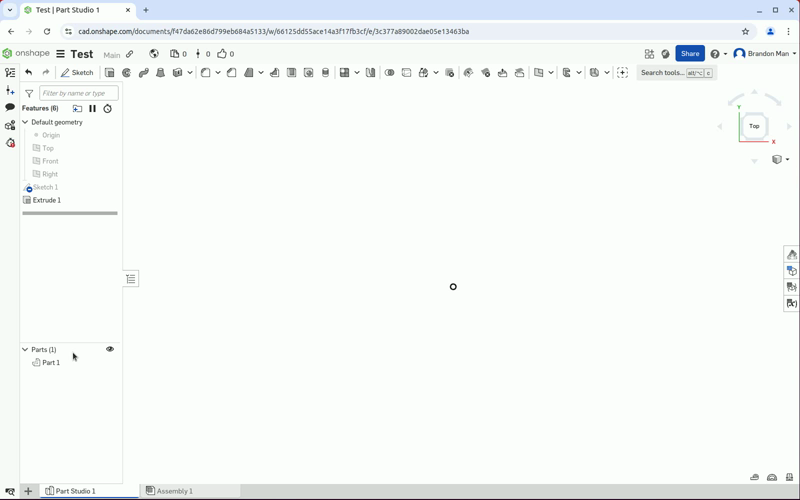
key(shift+p)
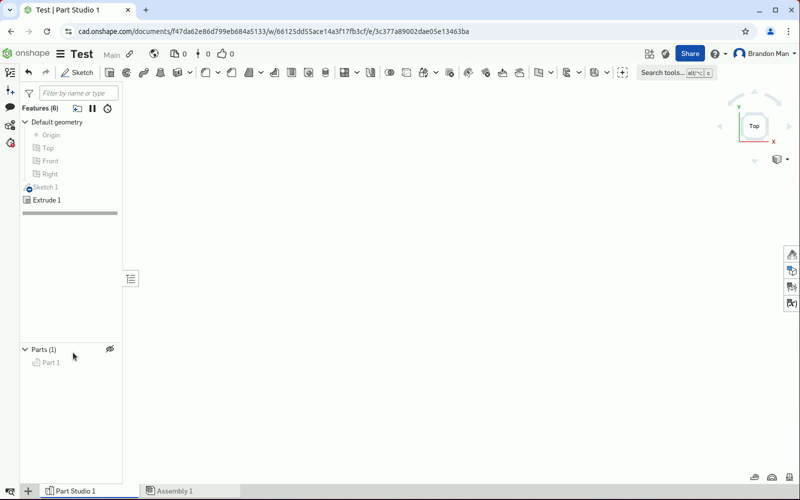
key(space)
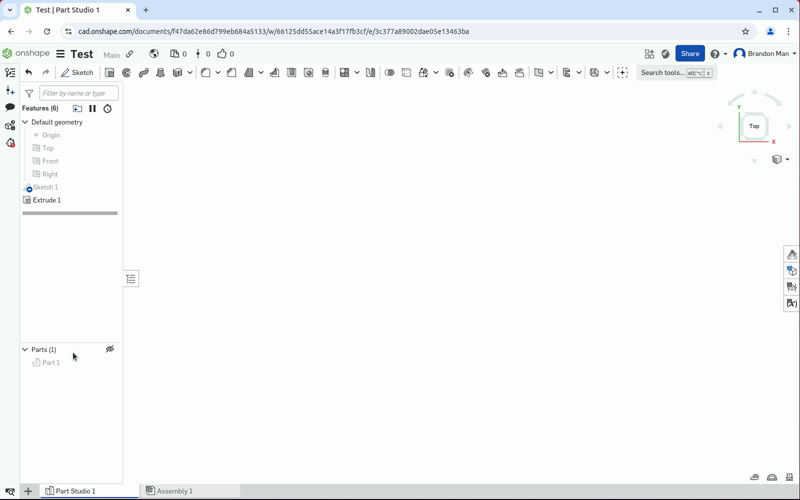
key_down(shift)
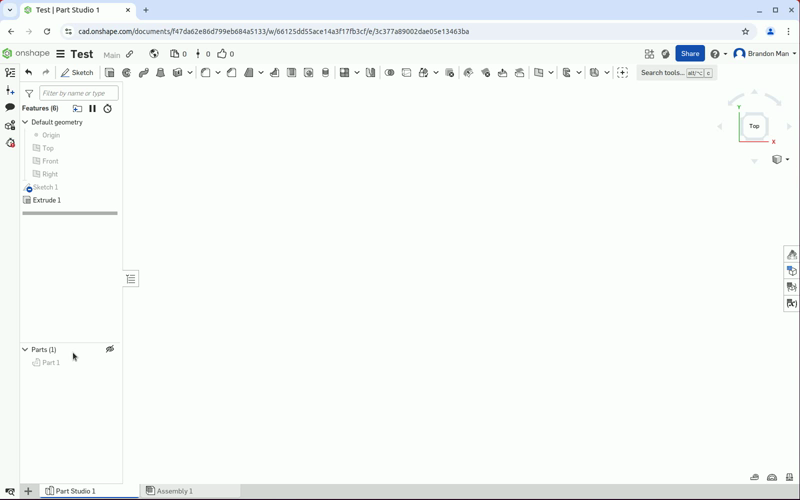
key(up)
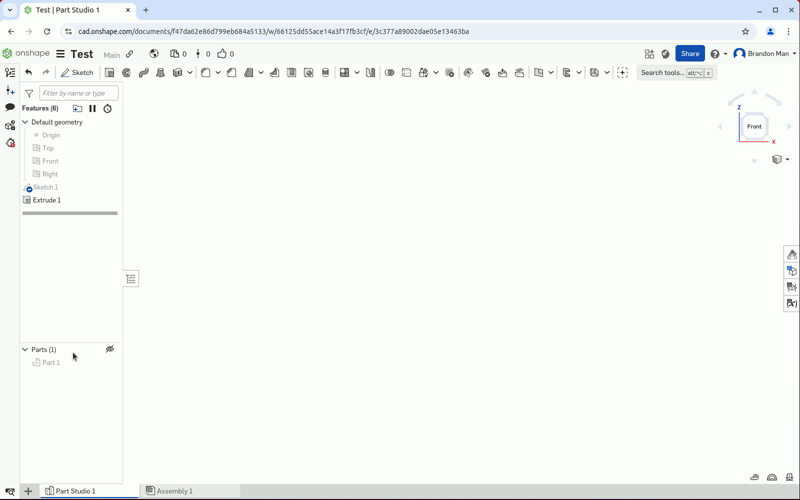
key_up(shift)
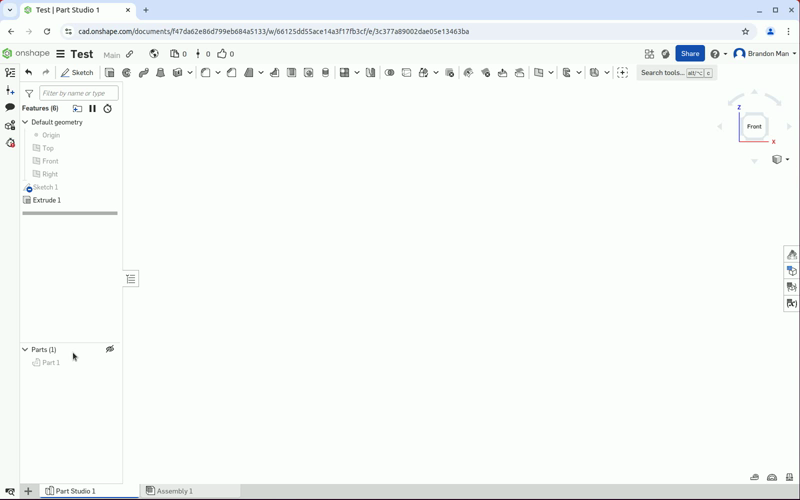
mouse_move(73, 352)
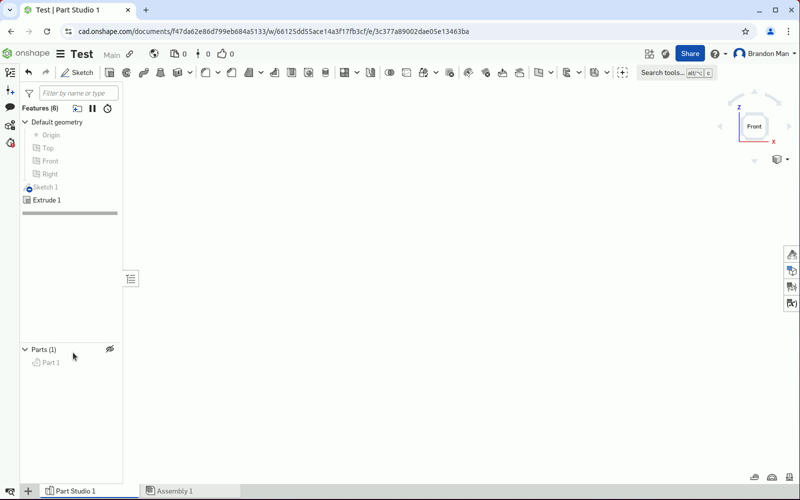
key(shift+y)
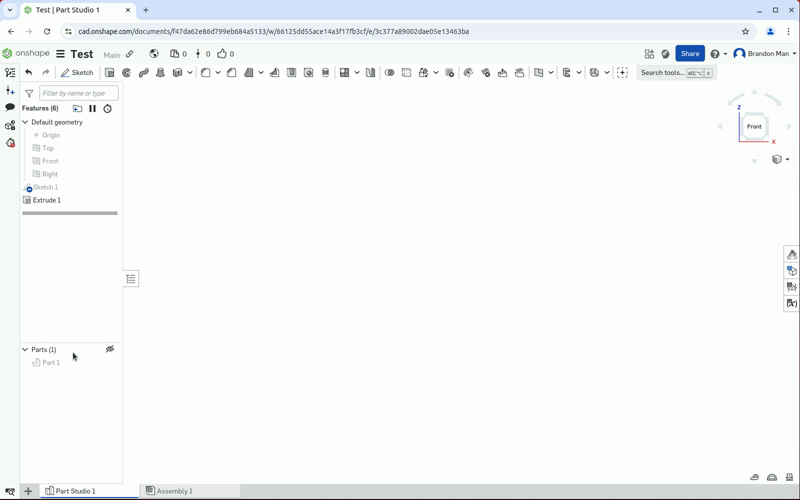
key(shift+s)
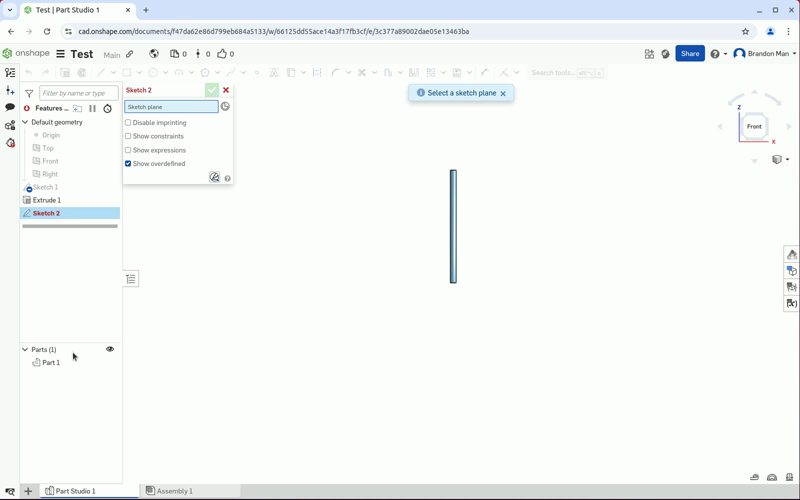
mouse_move(73, 163)
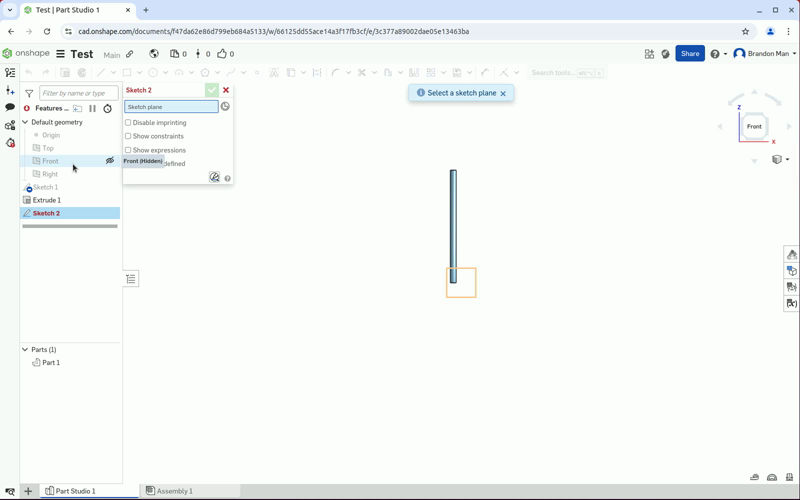
click(73, 163)
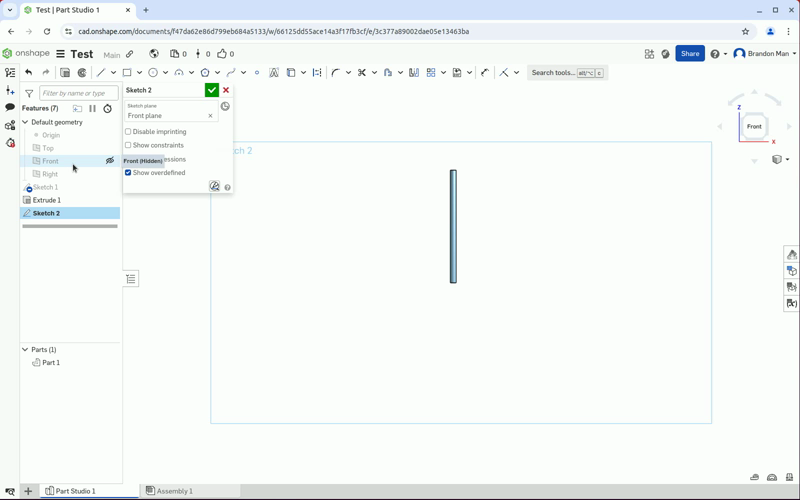
mouse_move(73, 352)
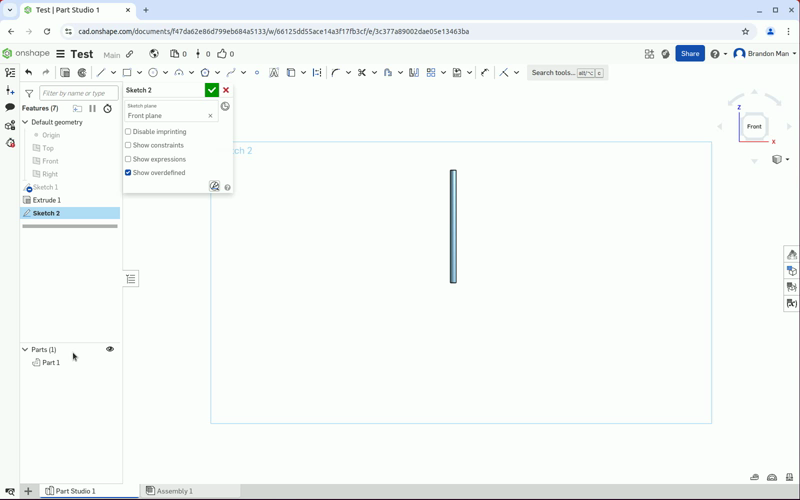
key(y)
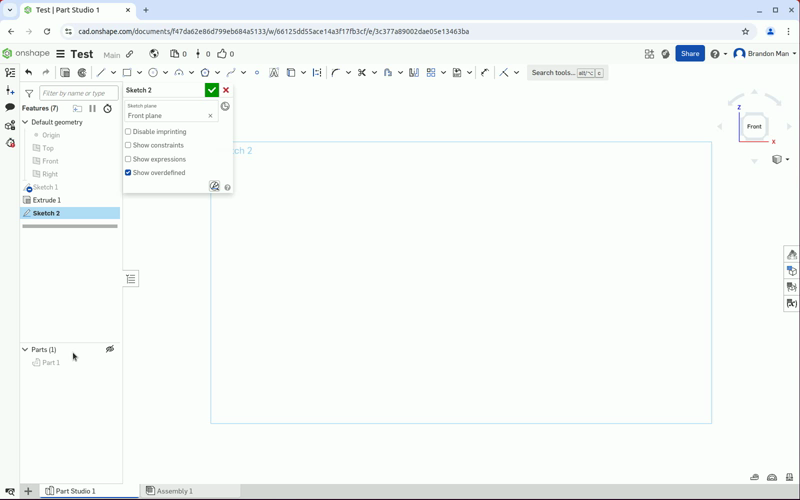
key(l)
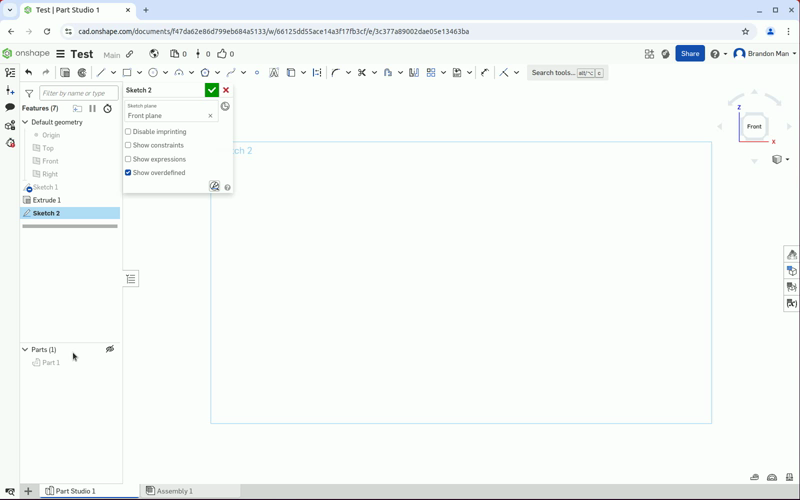
key_down(shift)
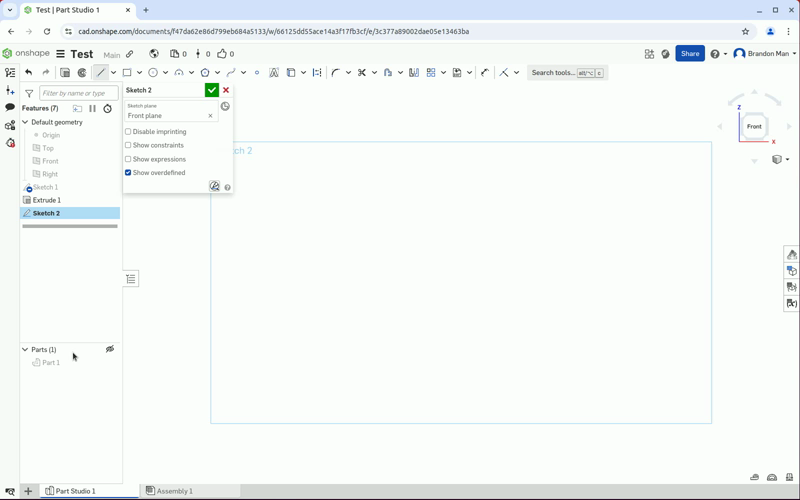
mouse_move(449, 282)
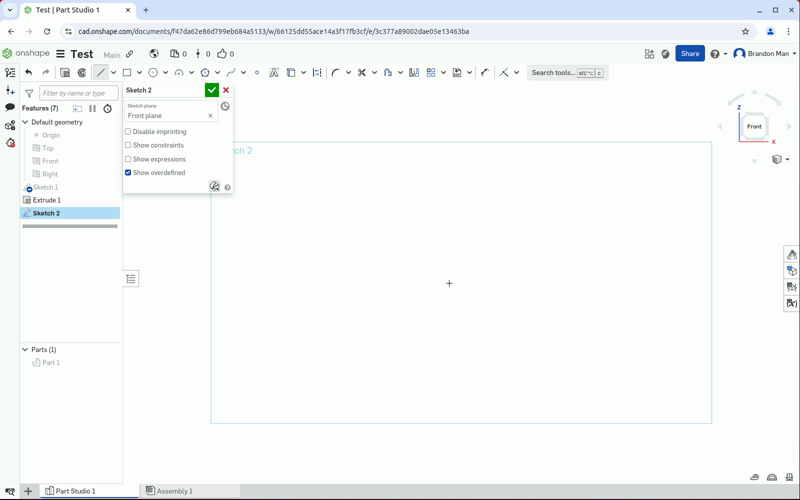
click(449, 282)
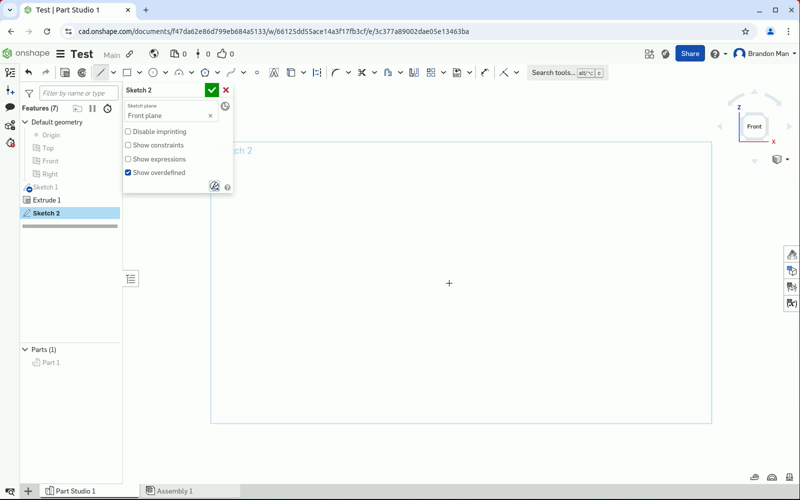
key_up(shift)
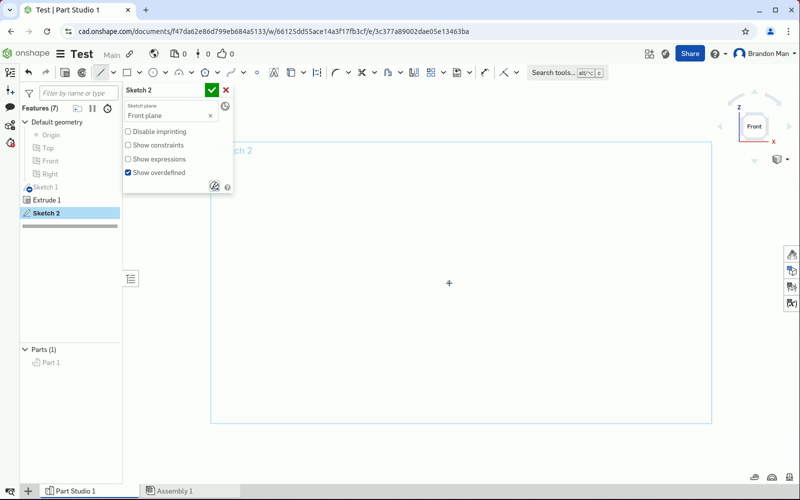
key_down(shift)
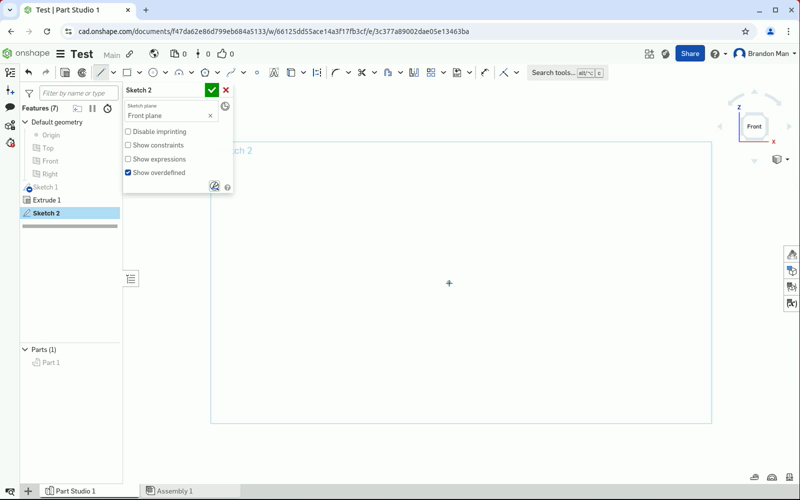
mouse_move(479, 282)
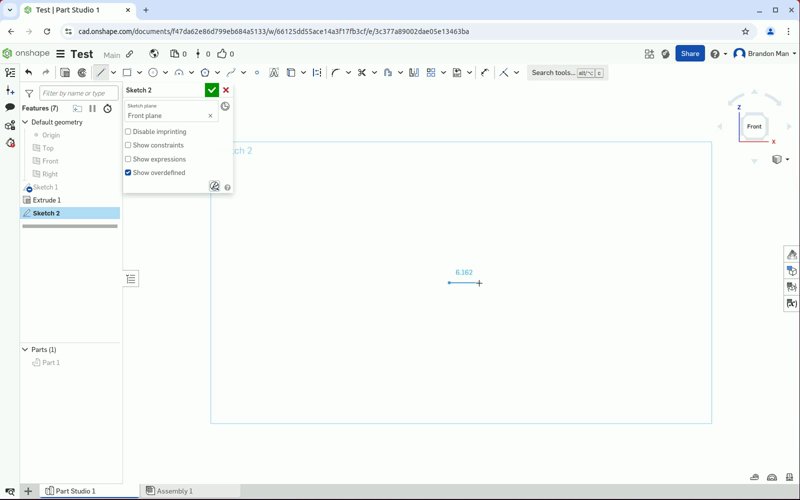
mouse_move(454, 282)
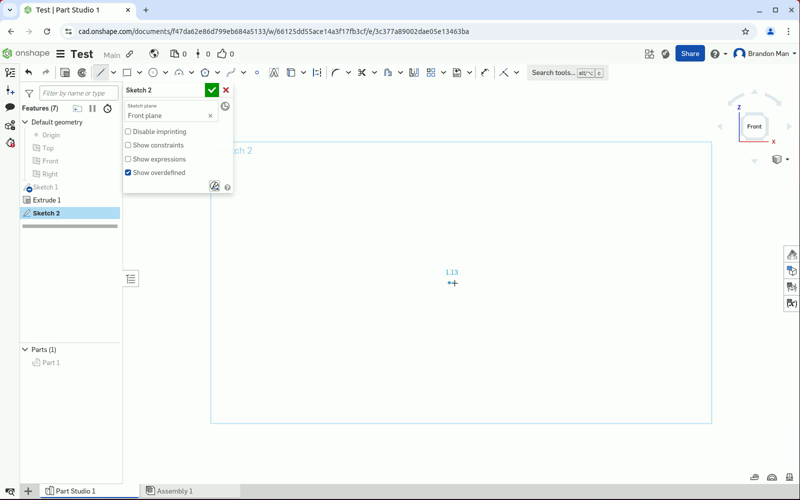
scroll(6)
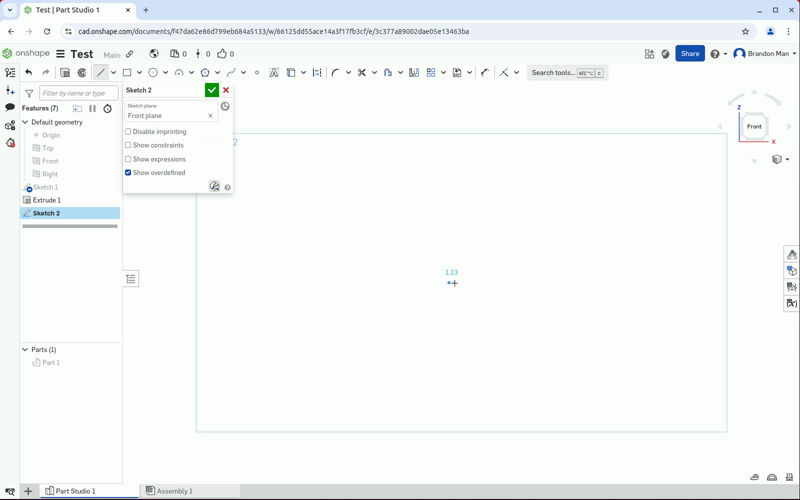
scroll(6)
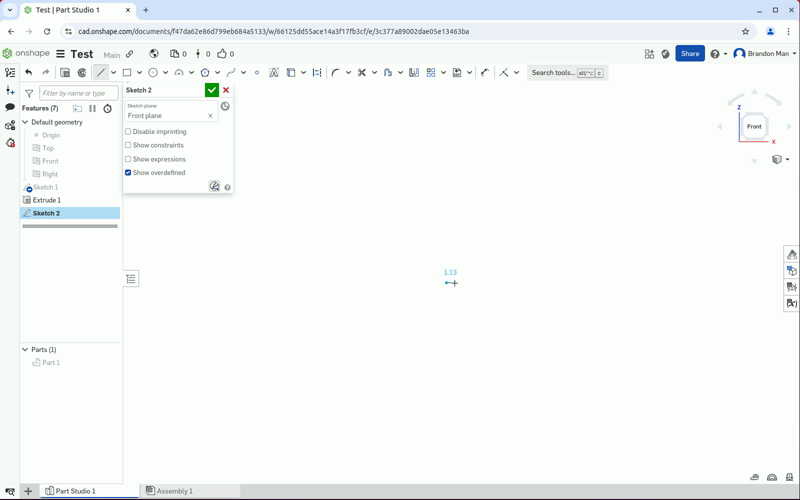
scroll(6)
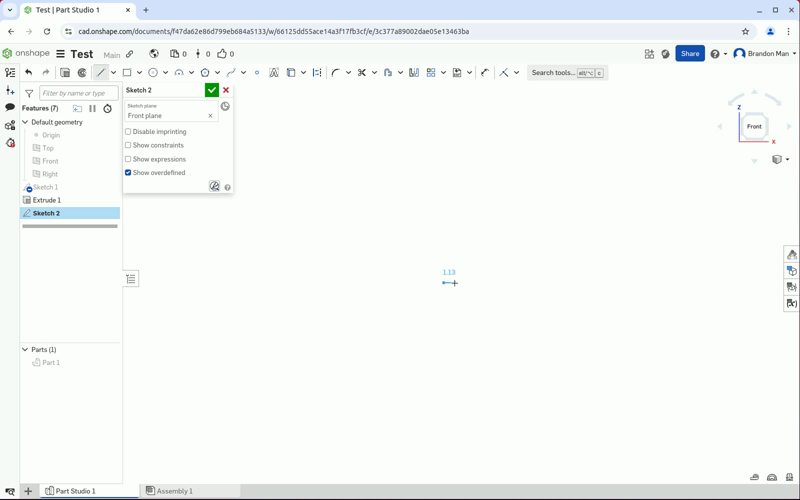
scroll(6)
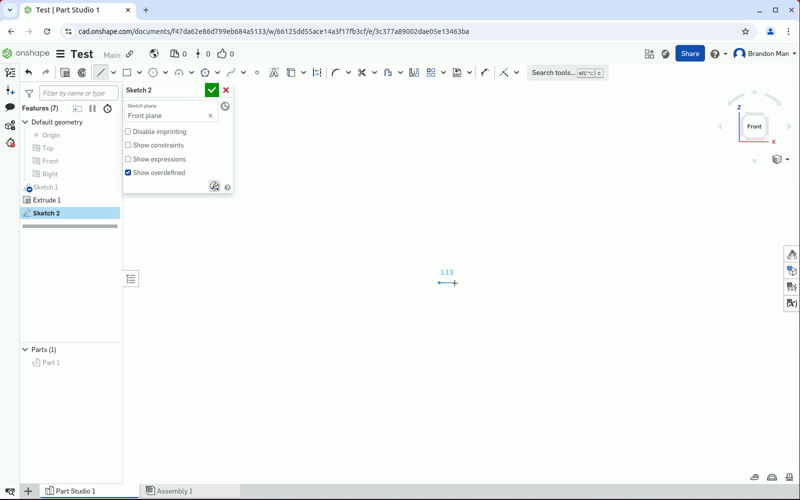
scroll(6)
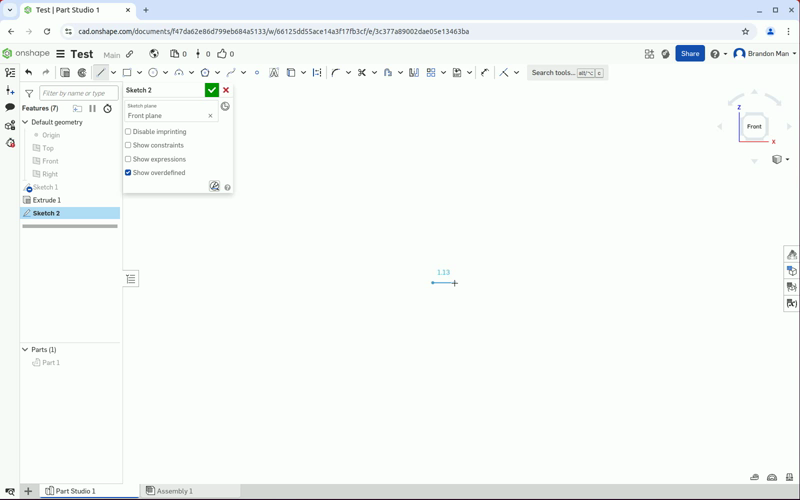
scroll(6)
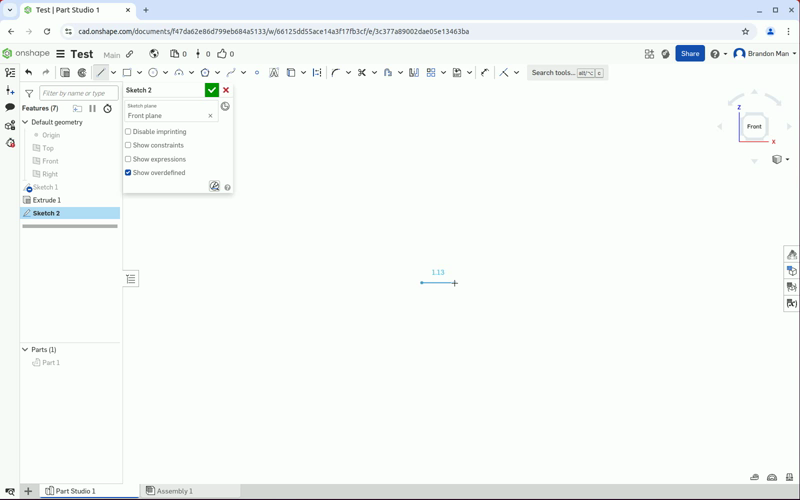
scroll(6)
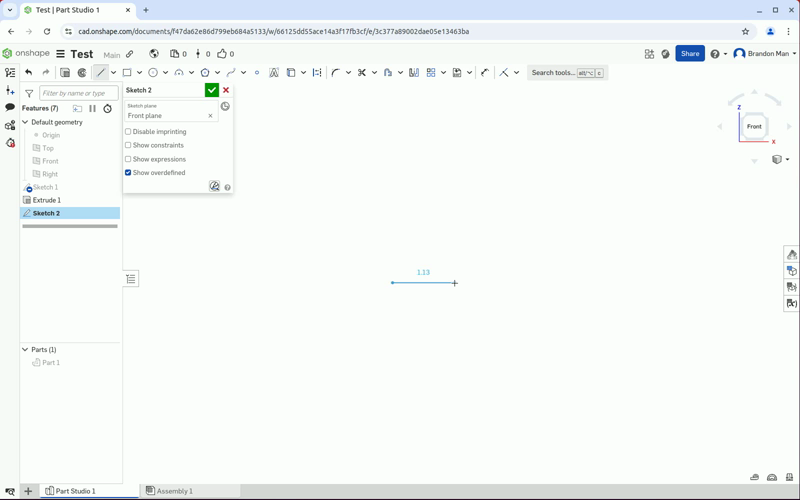
click(454, 282)
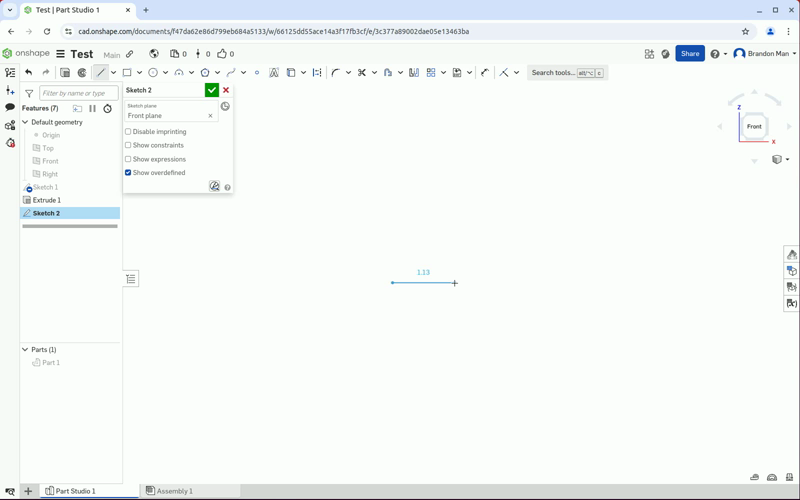
scroll(-6)
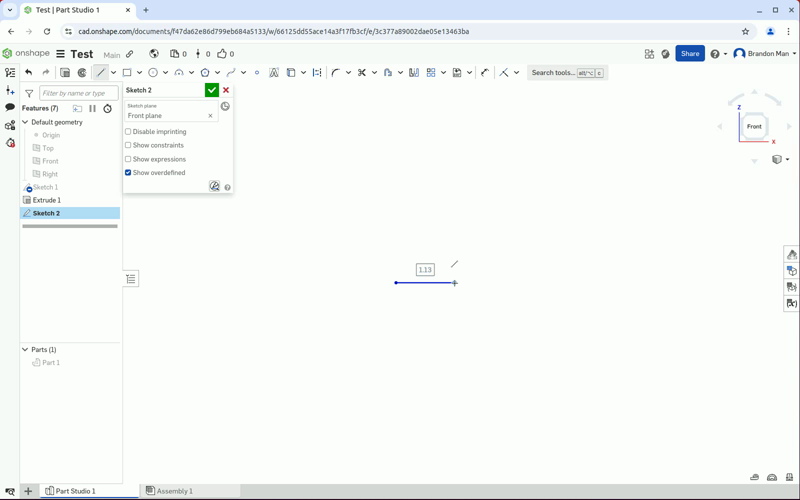
scroll(-6)
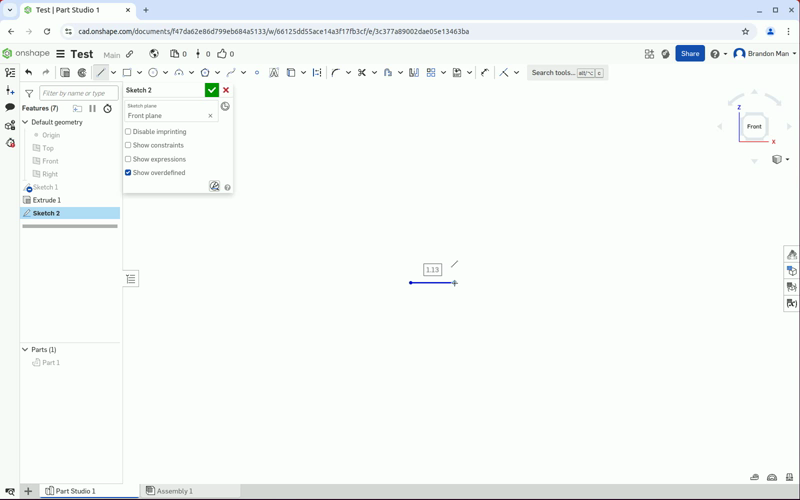
scroll(-6)
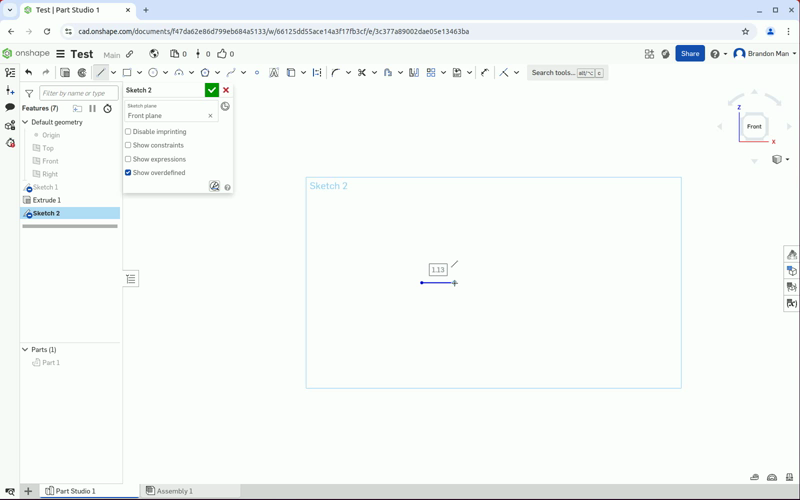
scroll(-6)
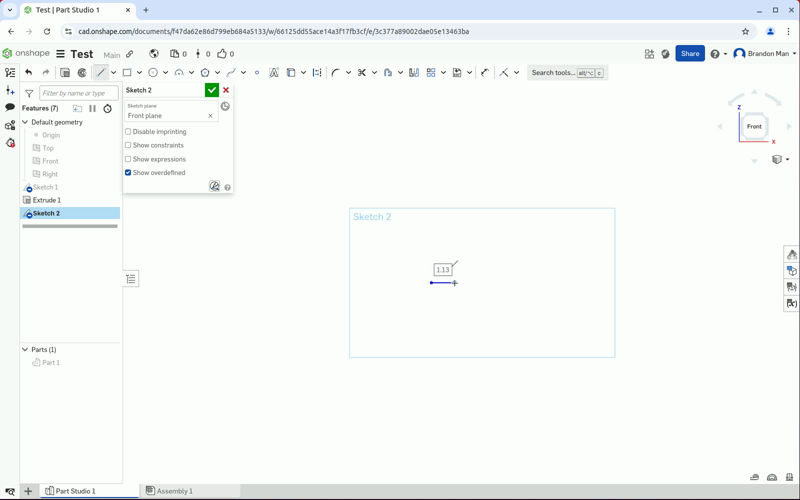
scroll(-6)
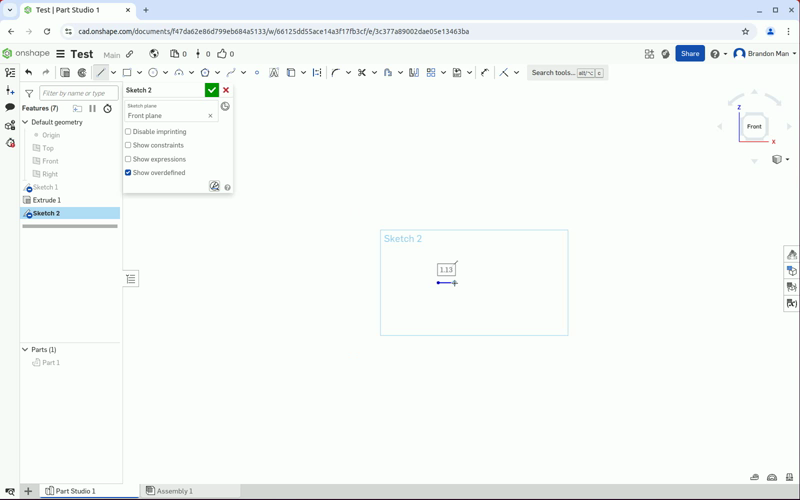
scroll(-6)
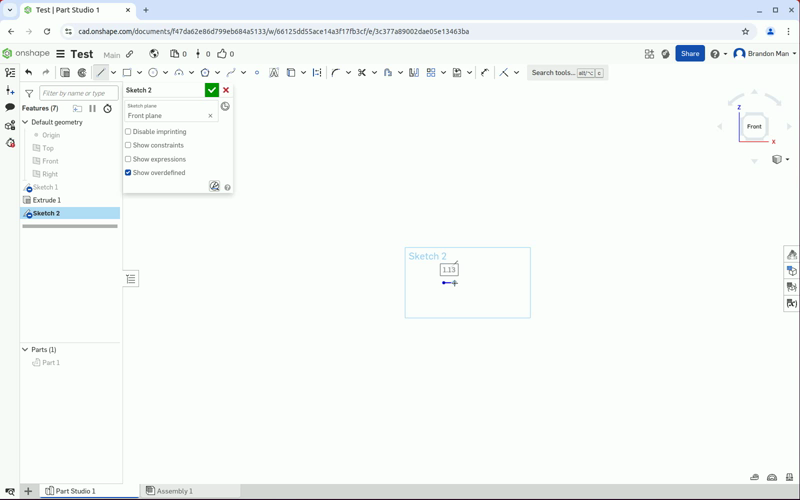
scroll(-6)
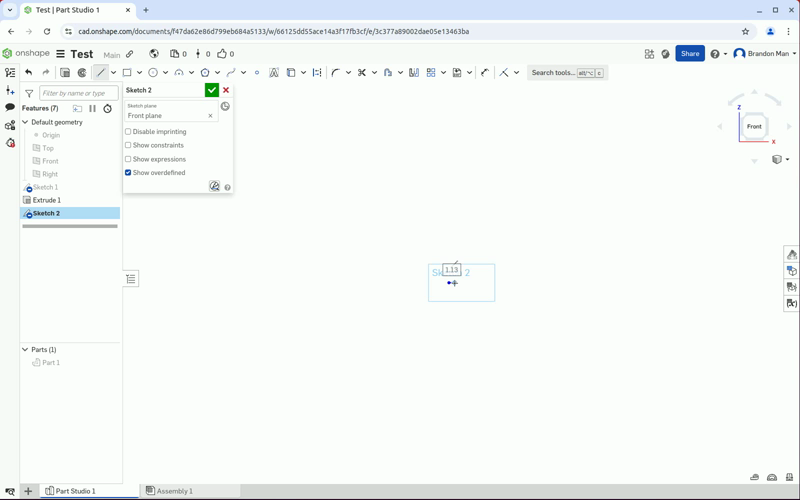
key_up(shift)
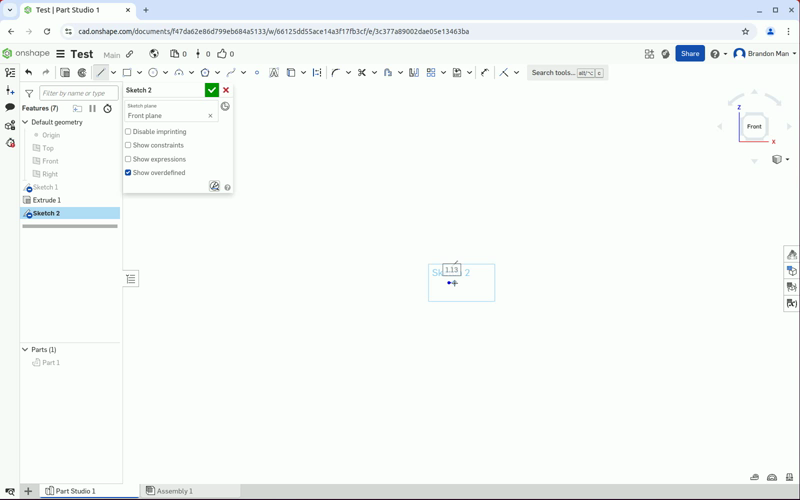
key_down(shift)
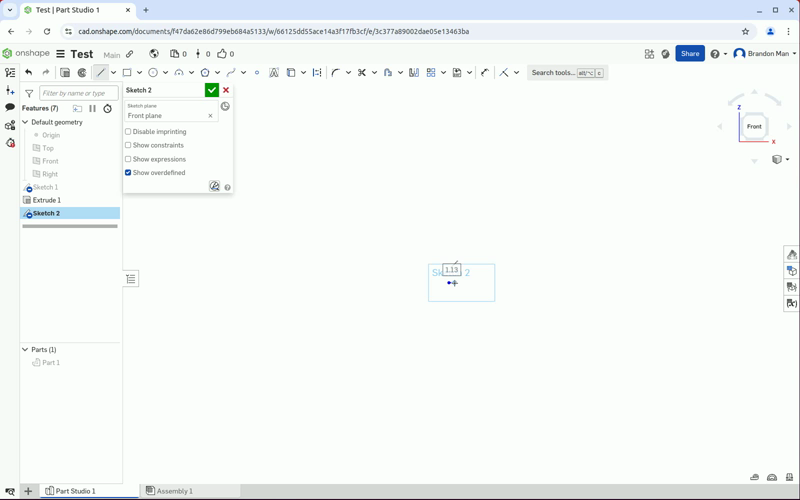
mouse_move(484, 282)
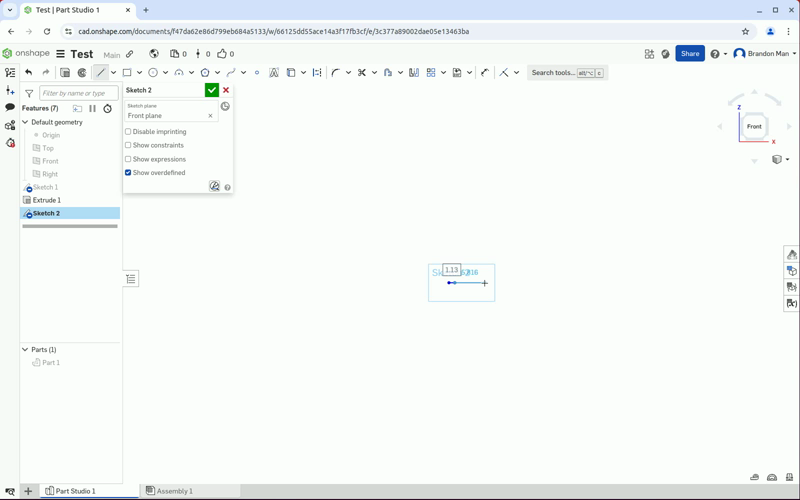
mouse_move(454, 277)
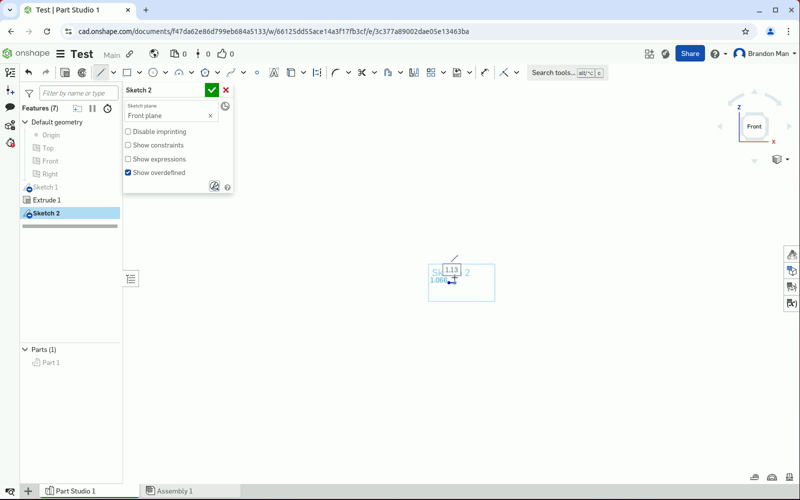
scroll(6)
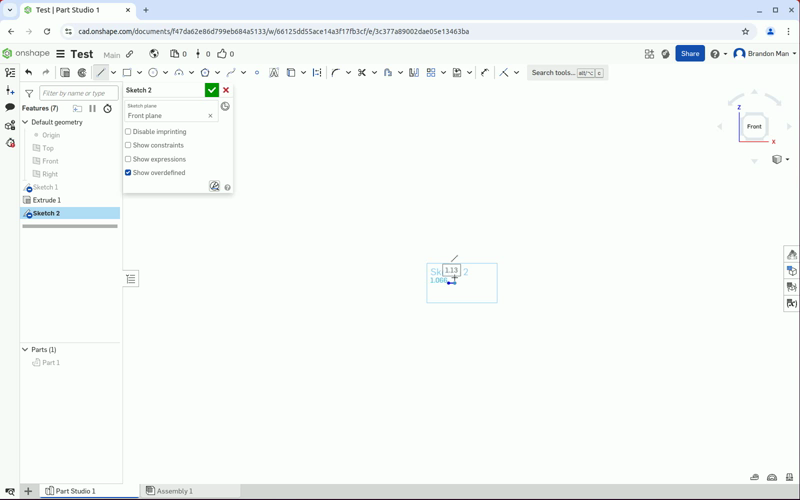
scroll(6)
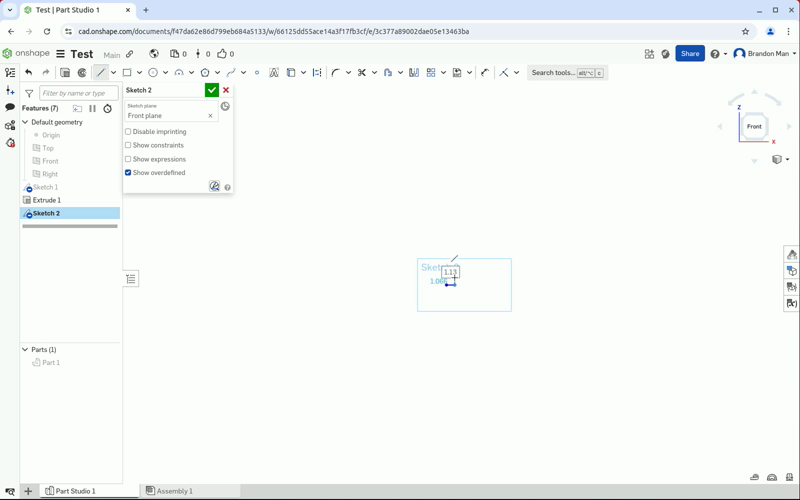
scroll(6)
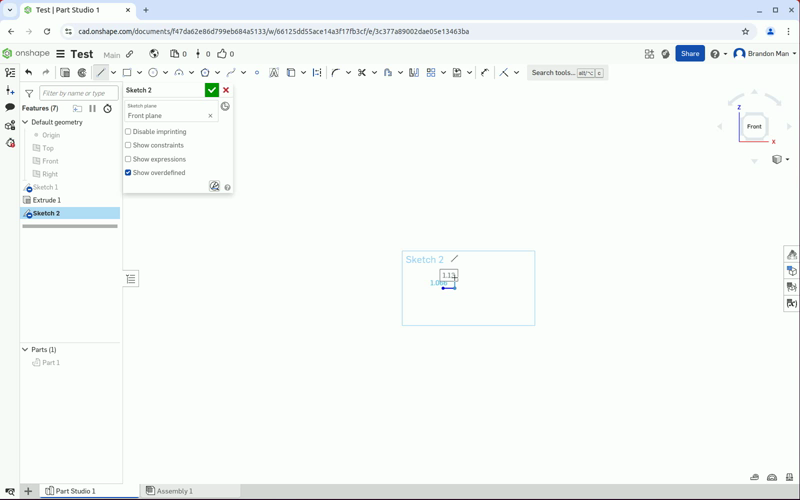
scroll(6)
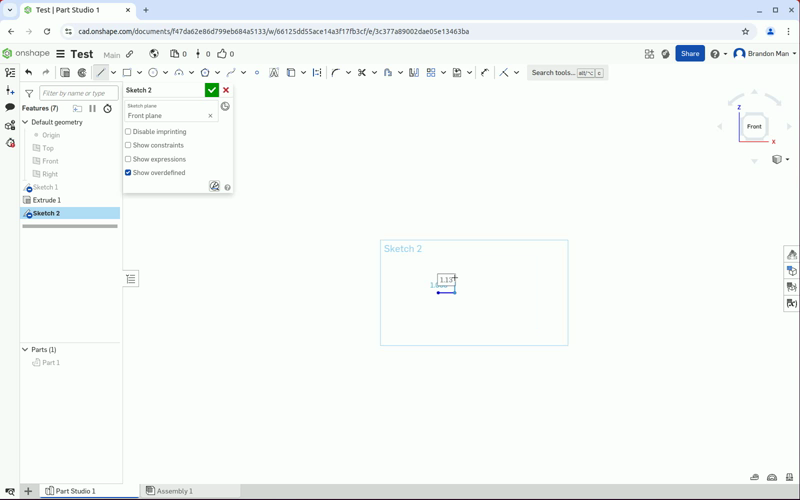
scroll(6)
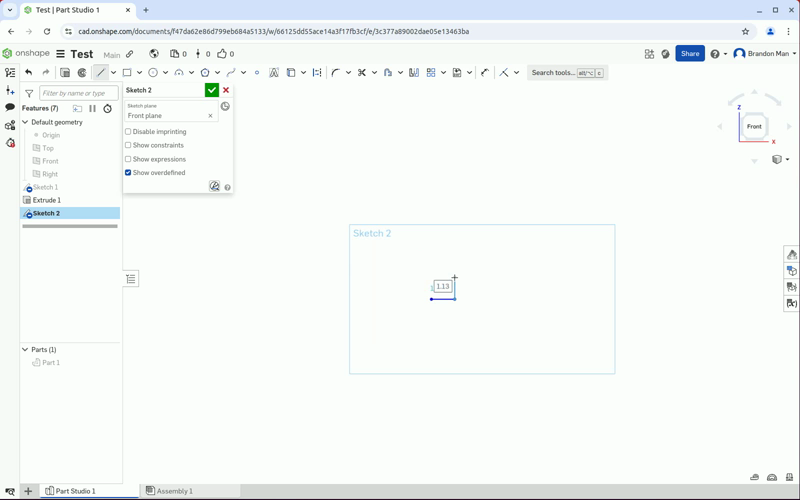
scroll(6)
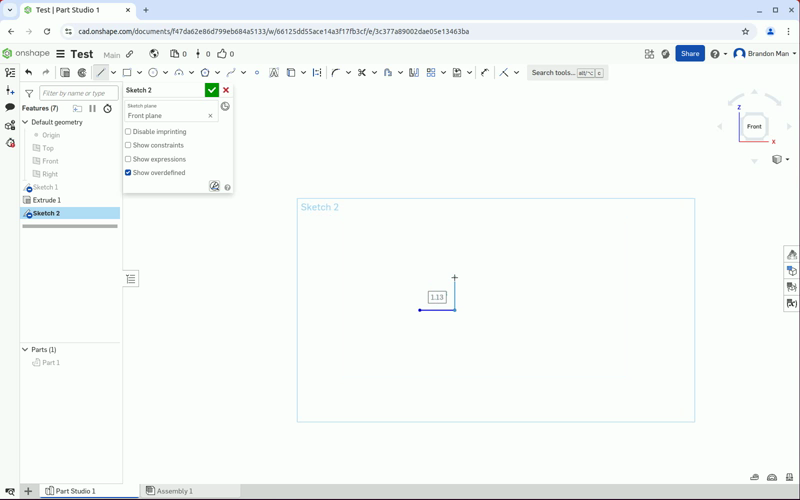
scroll(6)
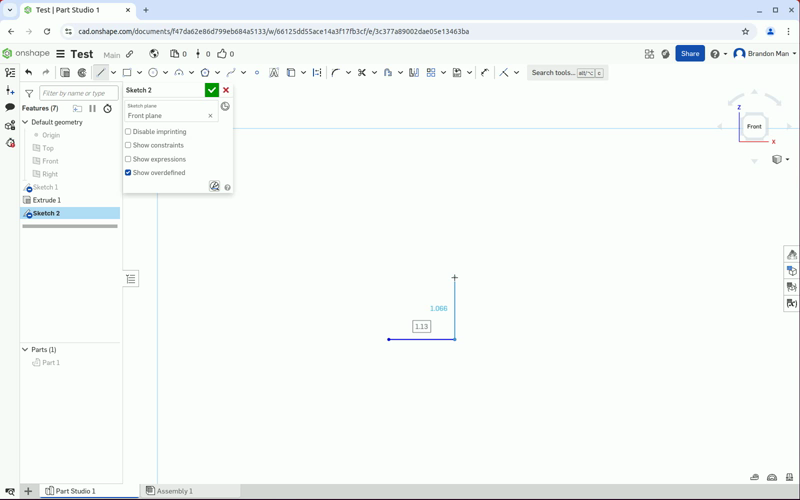
click(454, 277)
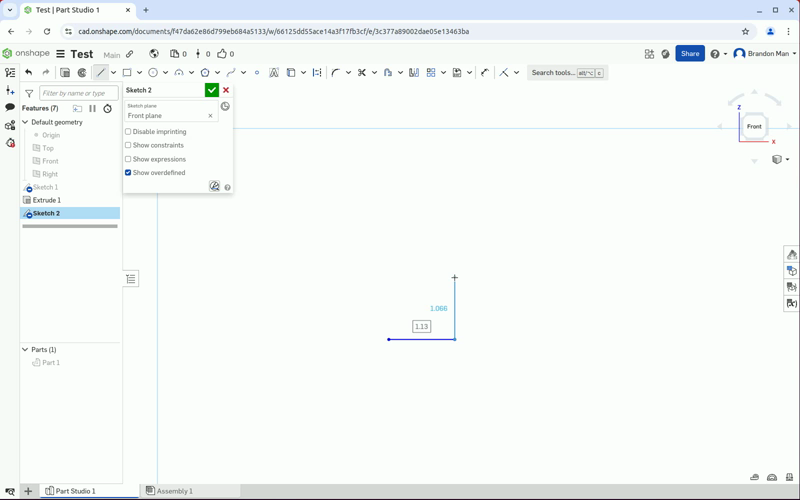
scroll(-6)
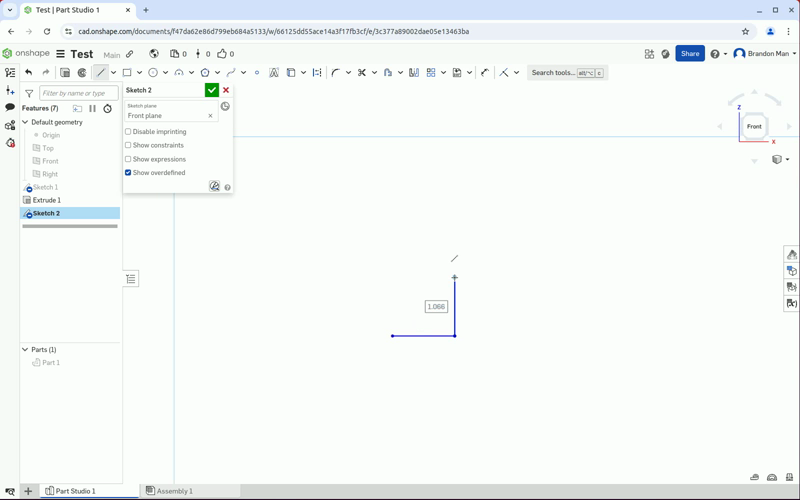
scroll(-6)
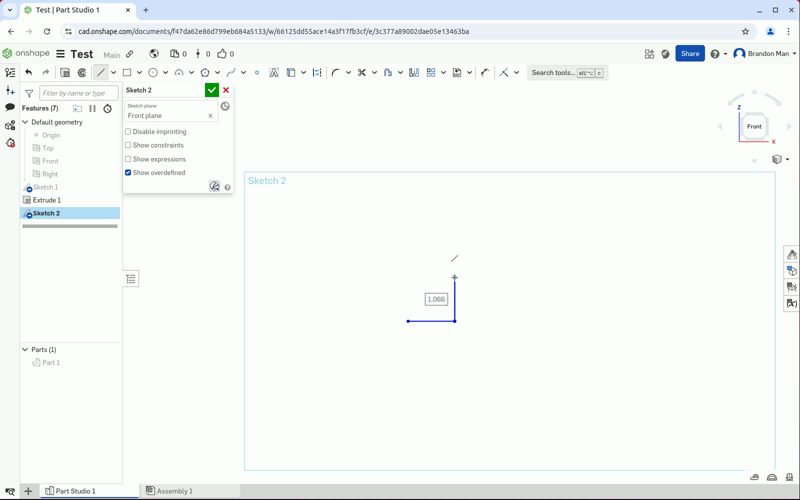
scroll(-6)
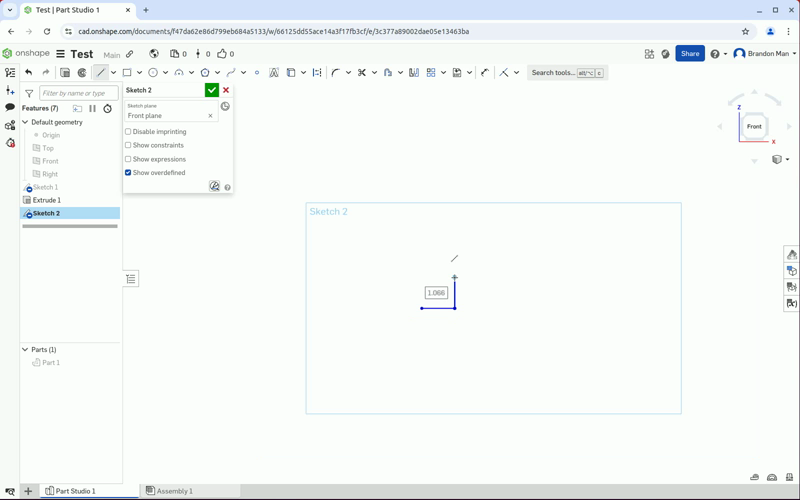
scroll(-6)
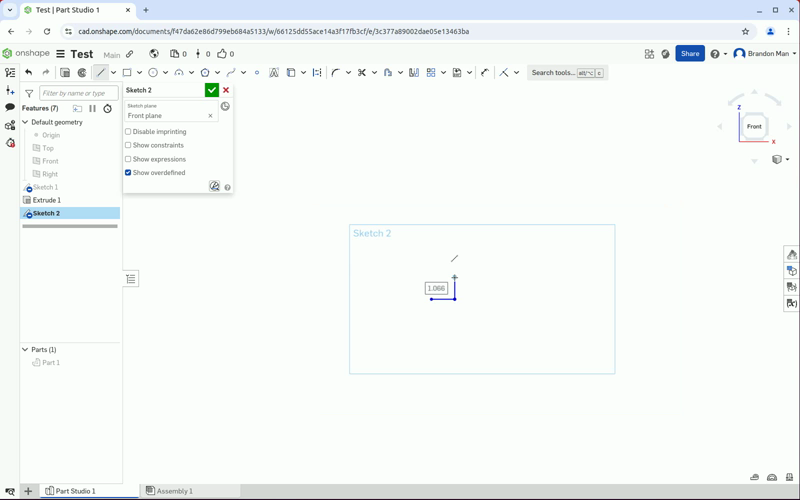
scroll(-6)
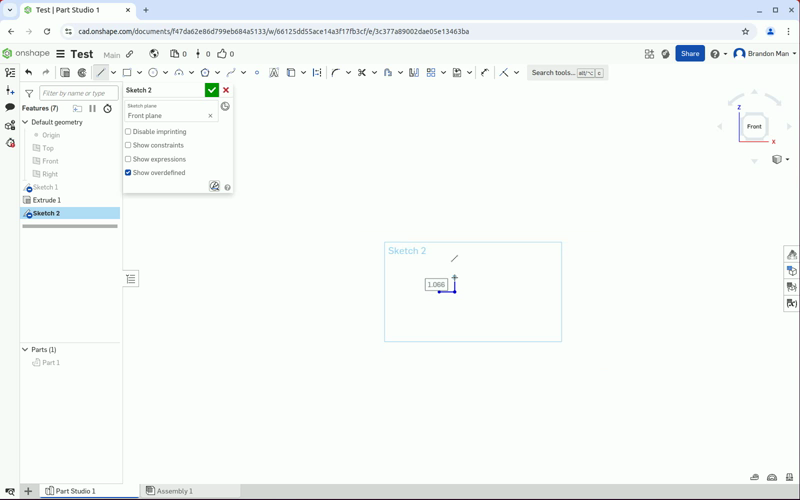
scroll(-6)
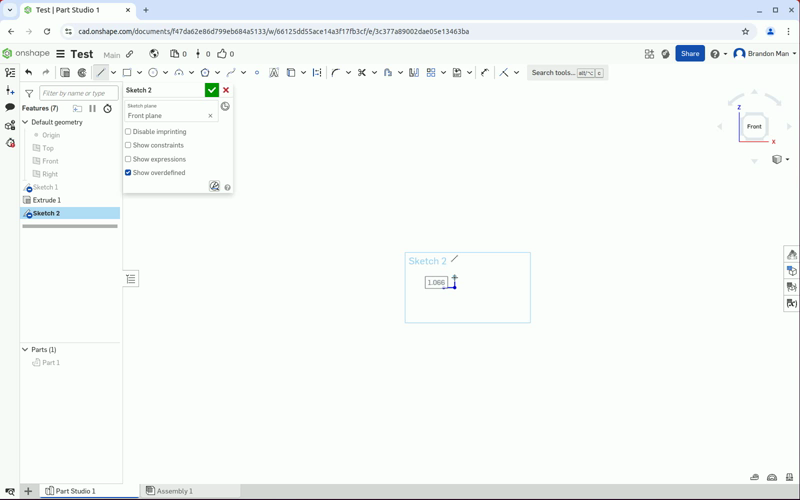
scroll(-6)
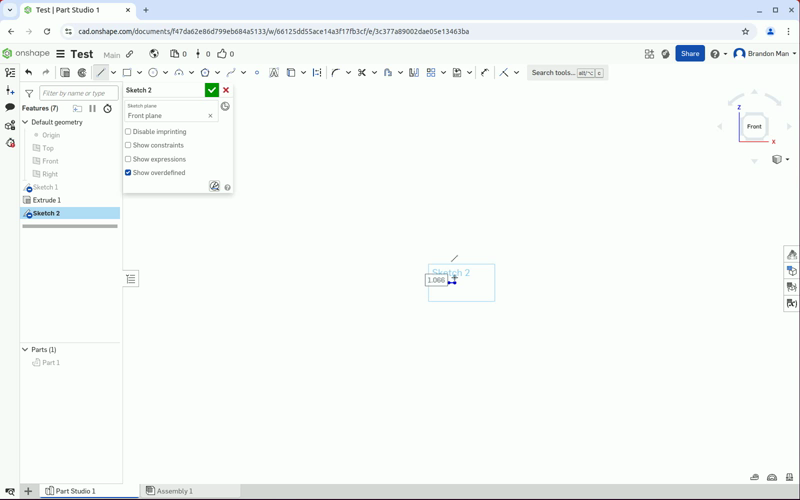
key_up(shift)
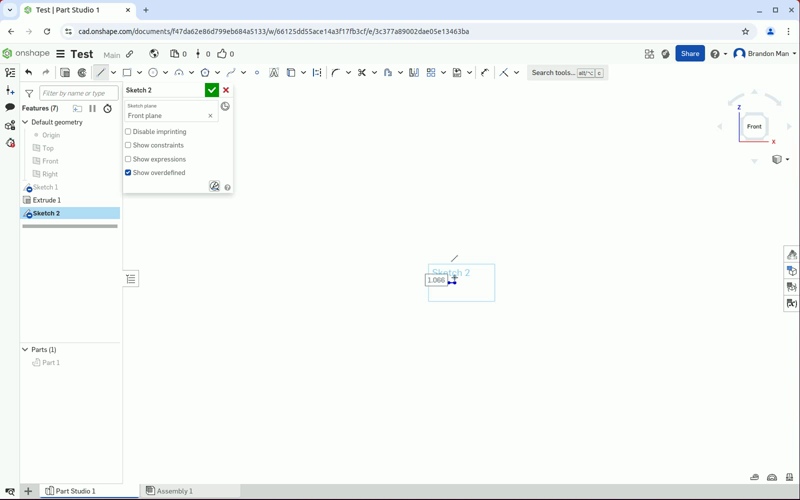
mouse_move(484, 277)
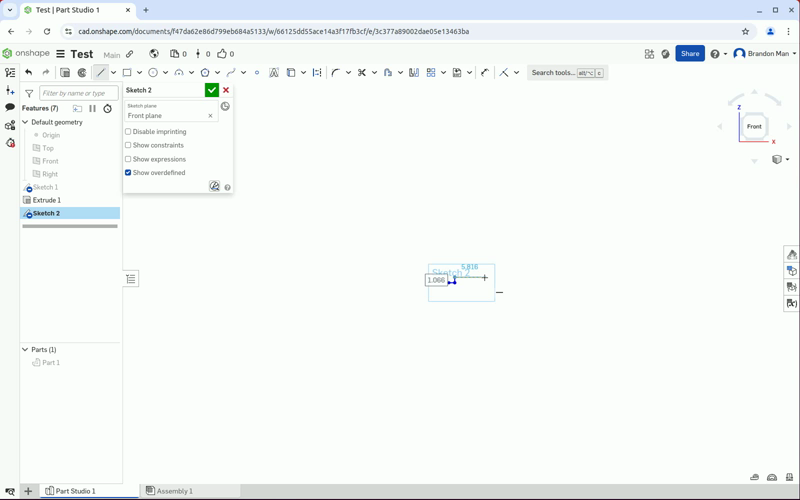
key_down(shift)
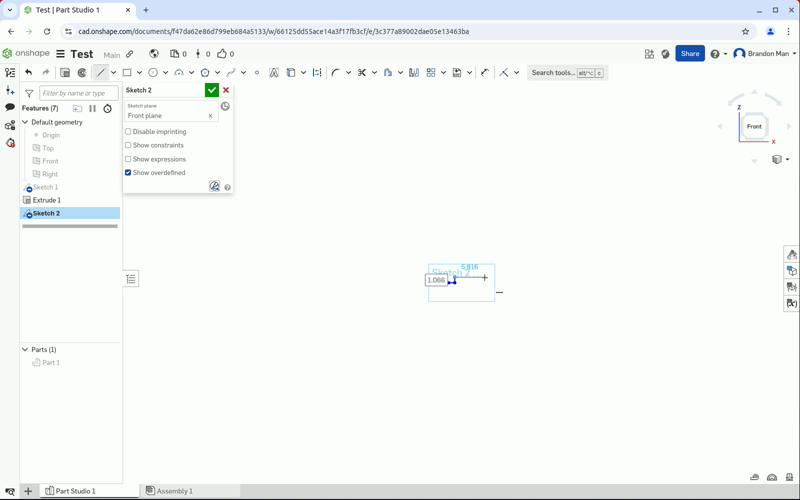
mouse_move(449, 282)
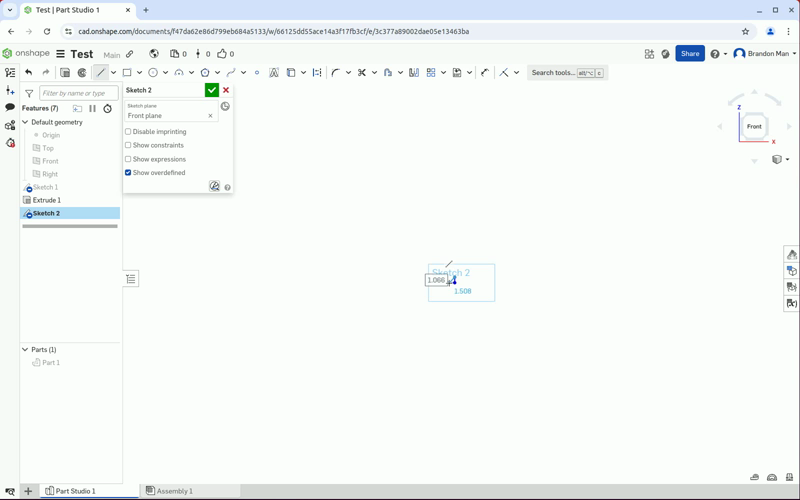
key_up(shift)
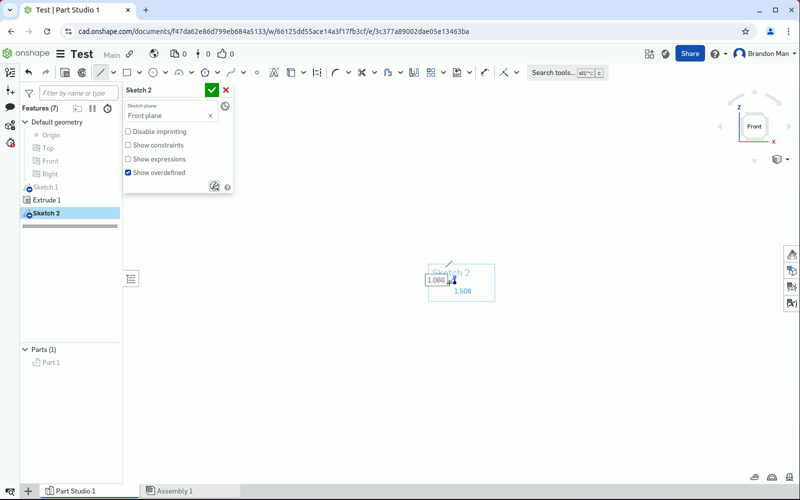
click(449, 282)
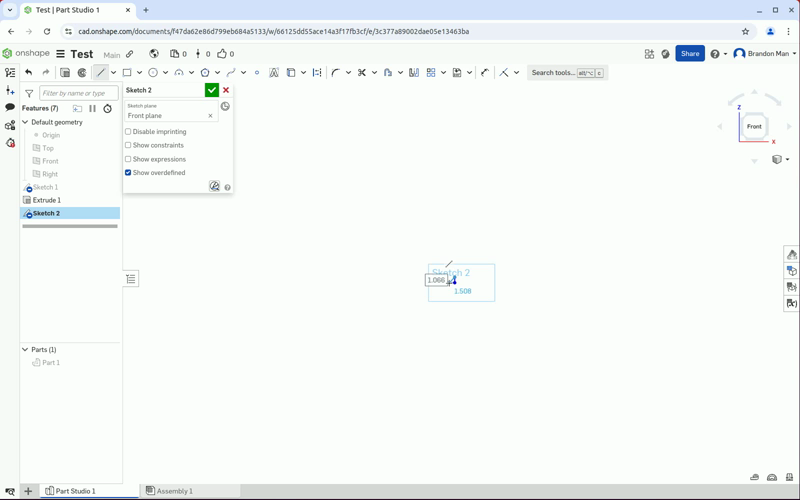
key(esc)
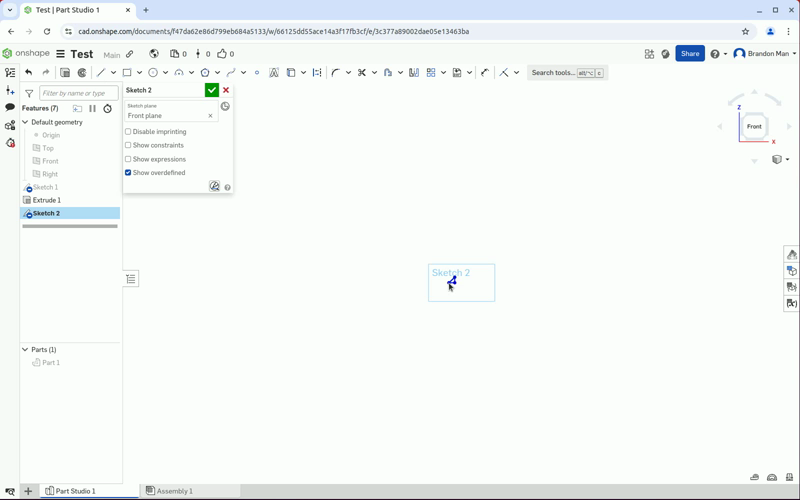
mouse_move(451, 281)
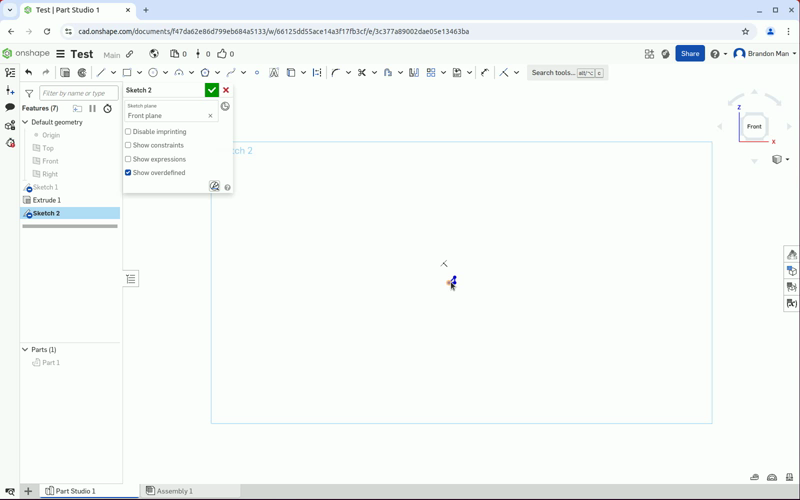
scroll(6)
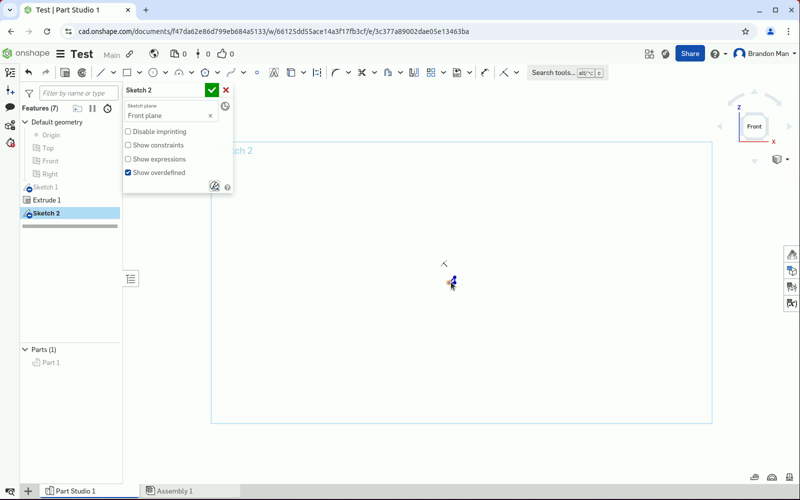
scroll(6)
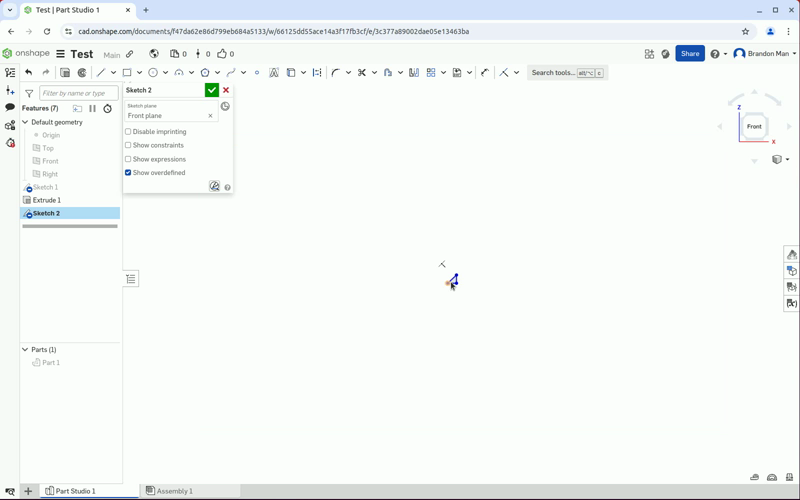
scroll(6)
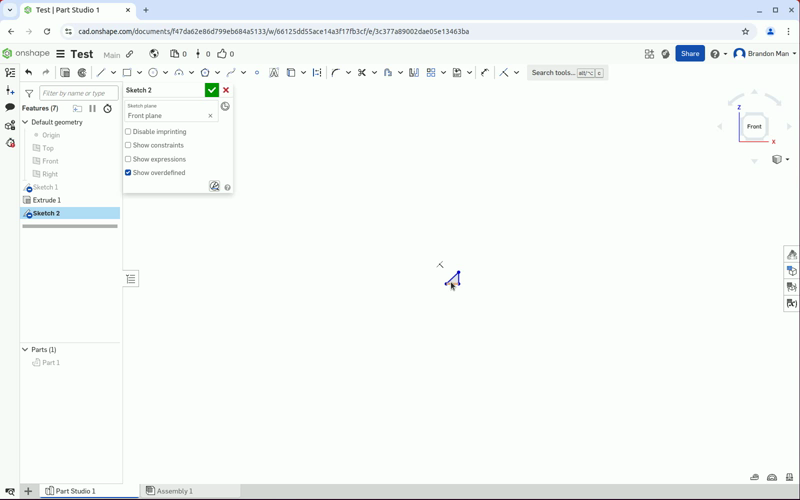
scroll(6)
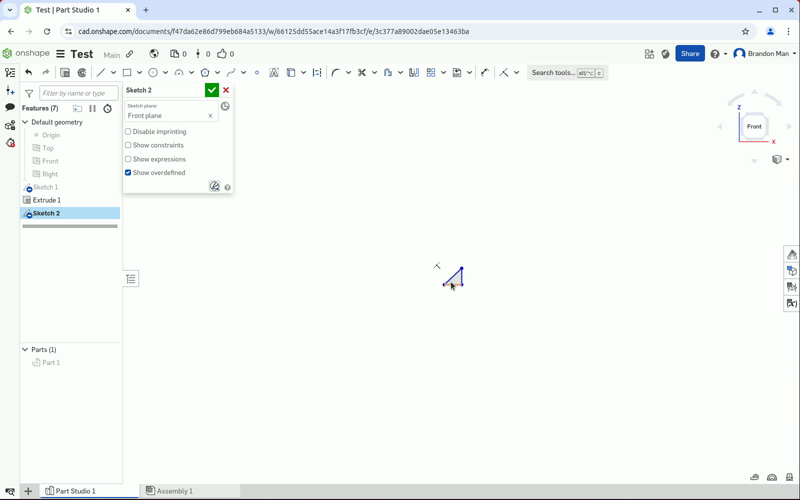
scroll(6)
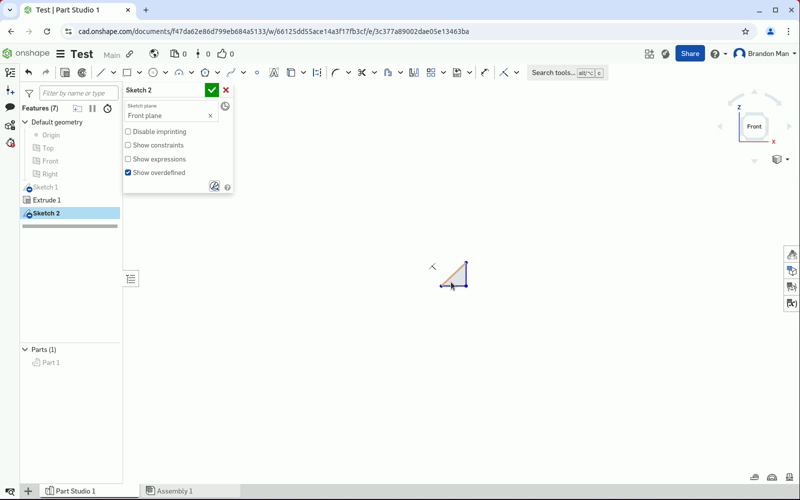
scroll(6)
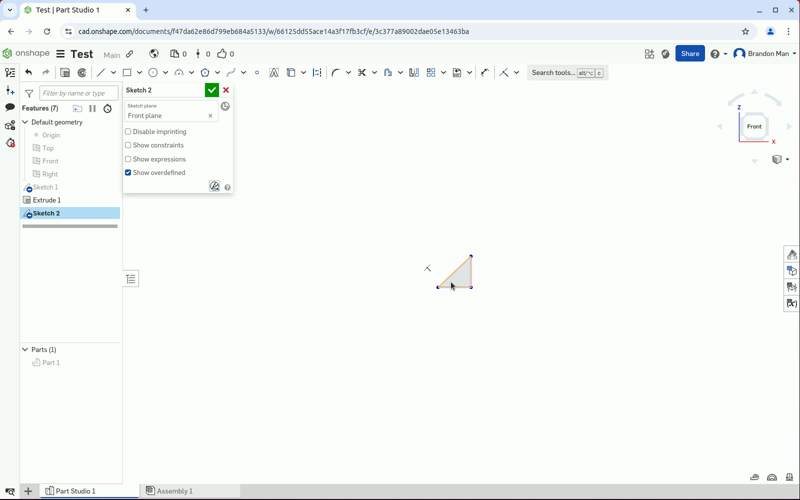
scroll(6)
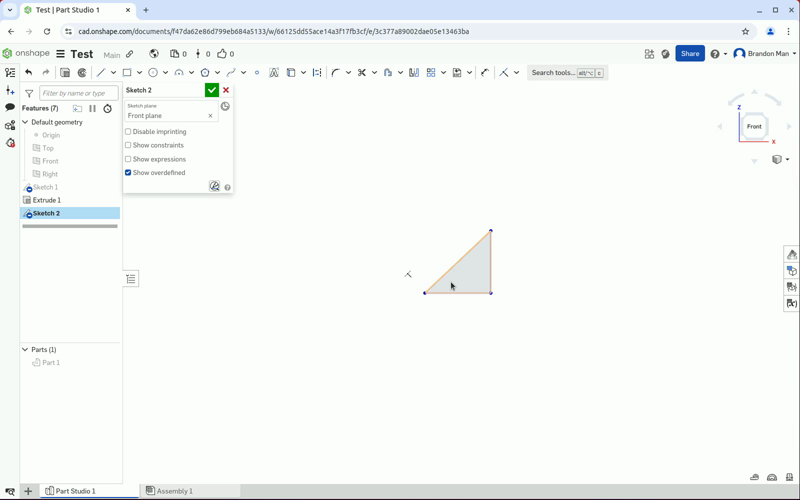
click(451, 281)
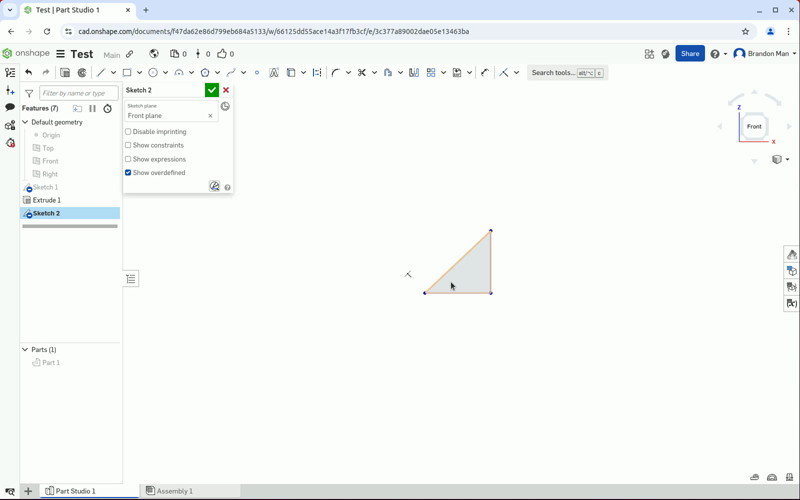
scroll(-6)
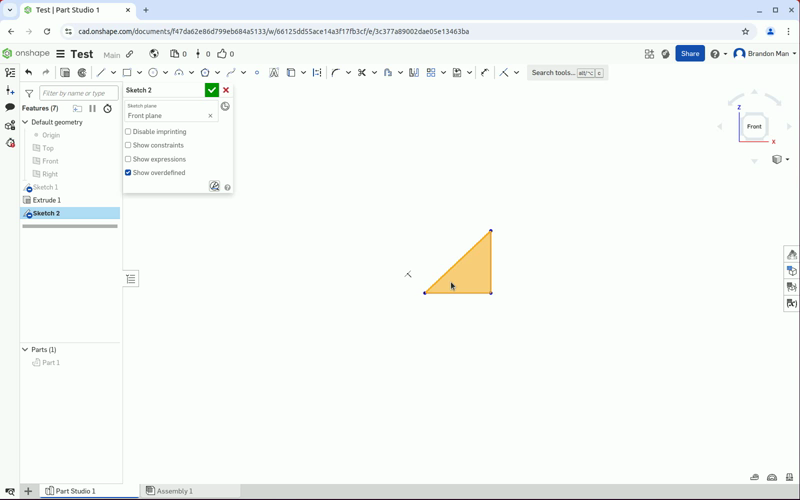
scroll(-6)
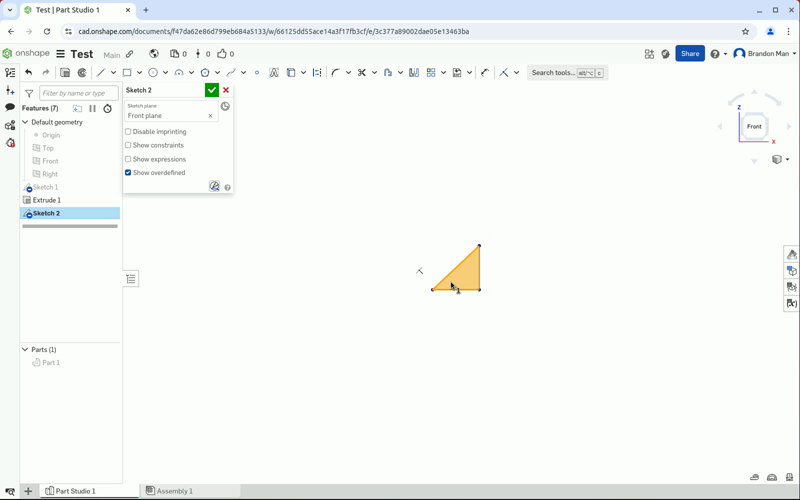
scroll(-6)
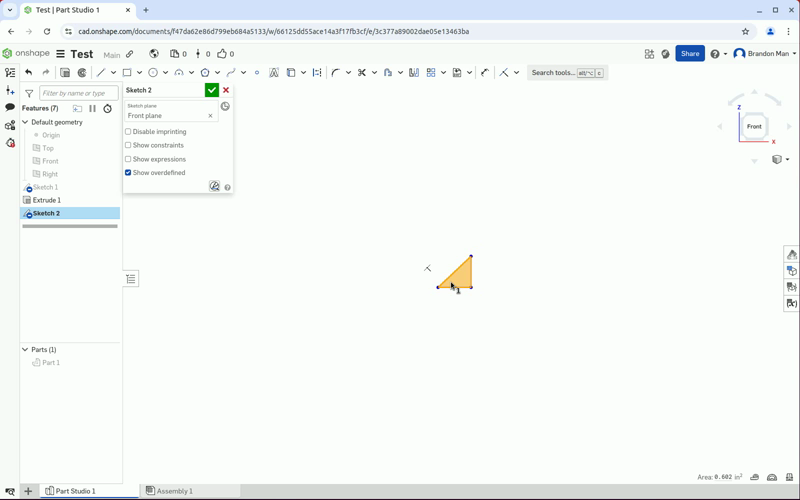
scroll(-6)
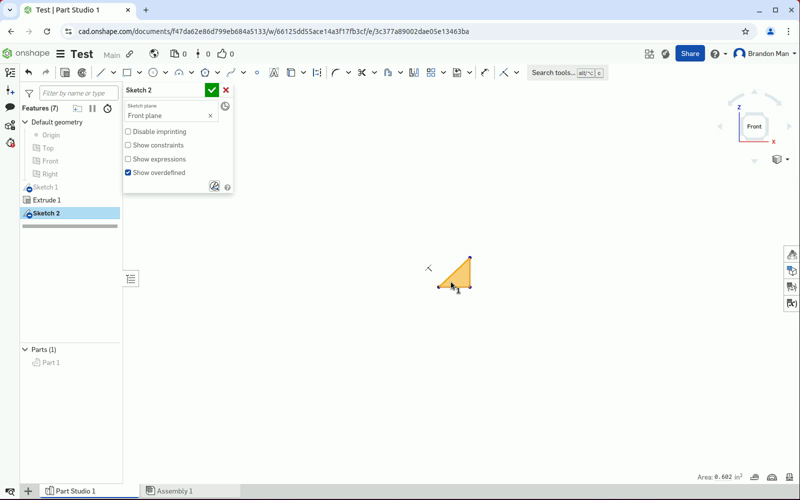
scroll(-6)
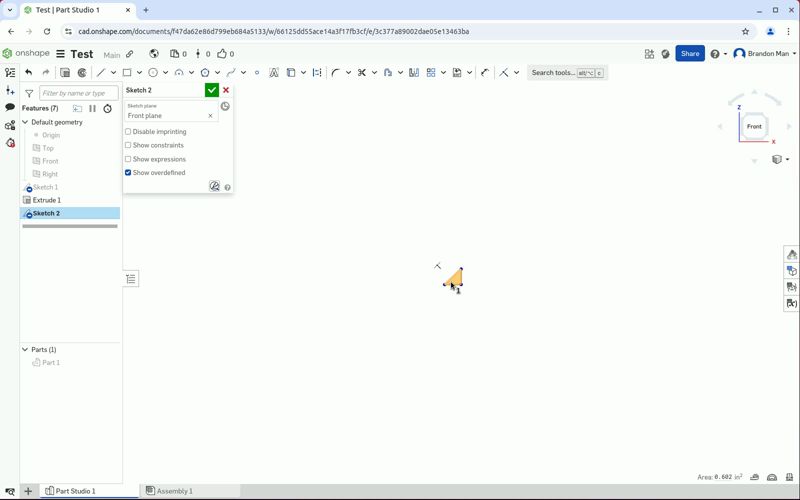
scroll(-6)
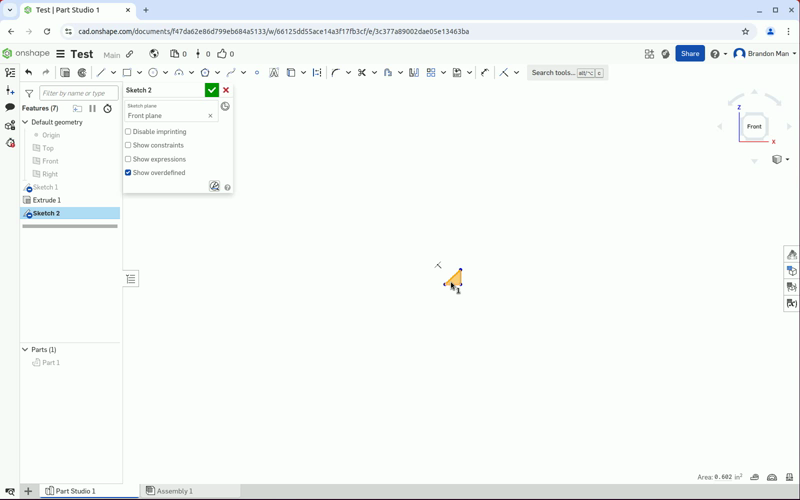
scroll(-6)
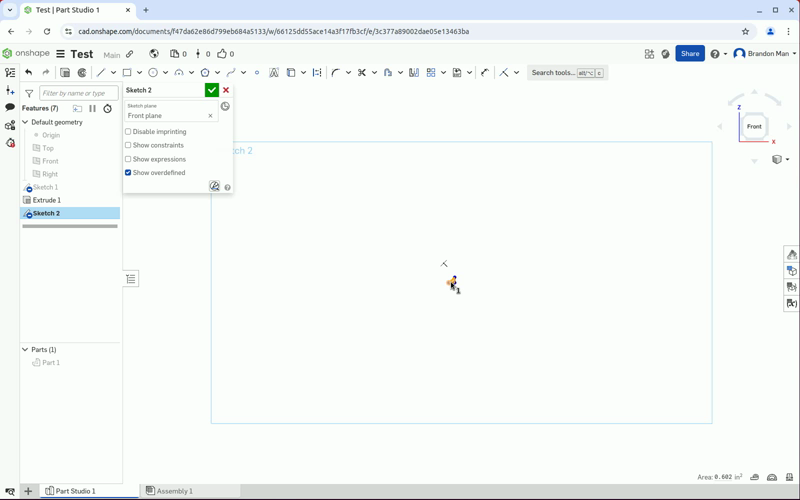
mouse_move(73, 352)
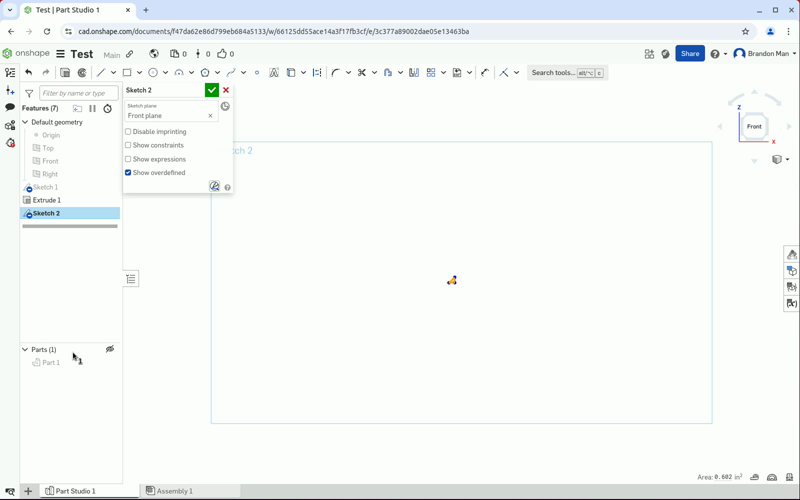
key(shift+y)
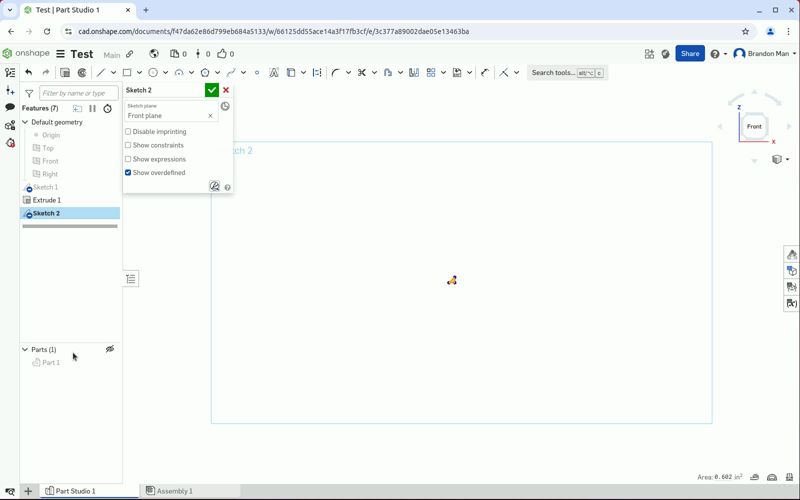
key(shift+e)
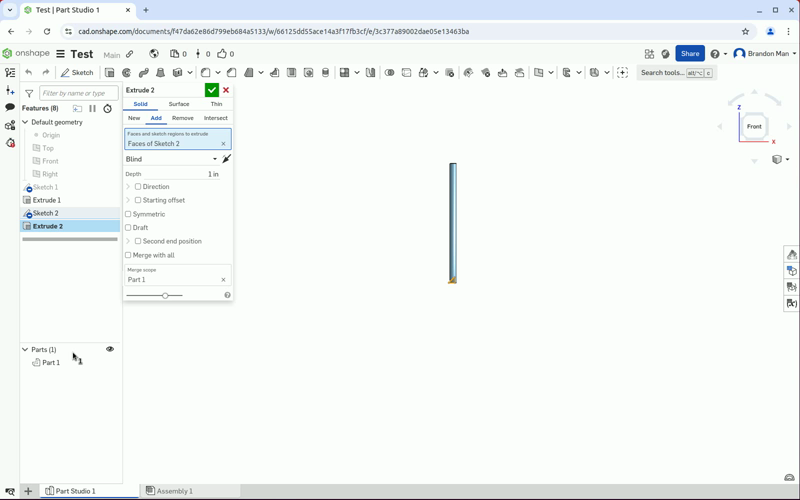
mouse_move(143, 106)
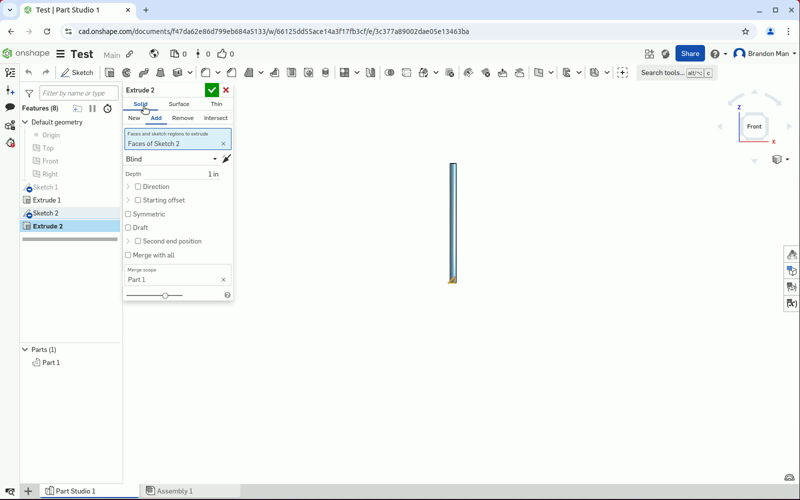
click(143, 106)
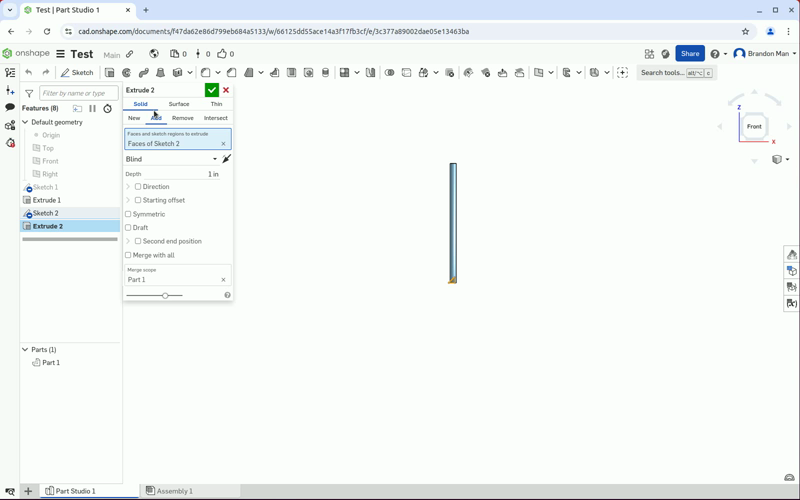
mouse_move(186, 120)
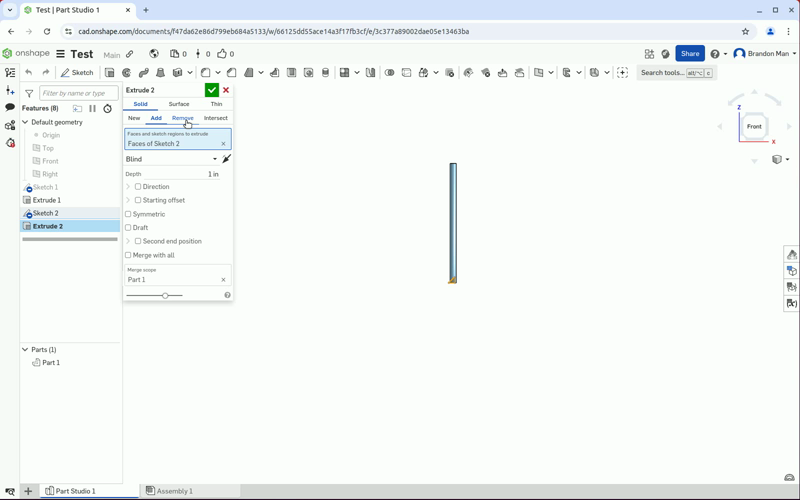
click(186, 120)
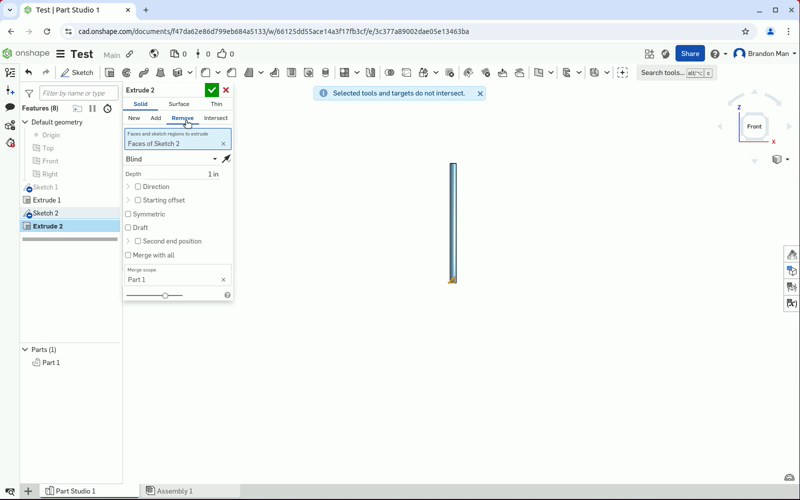
key(tab, 4)
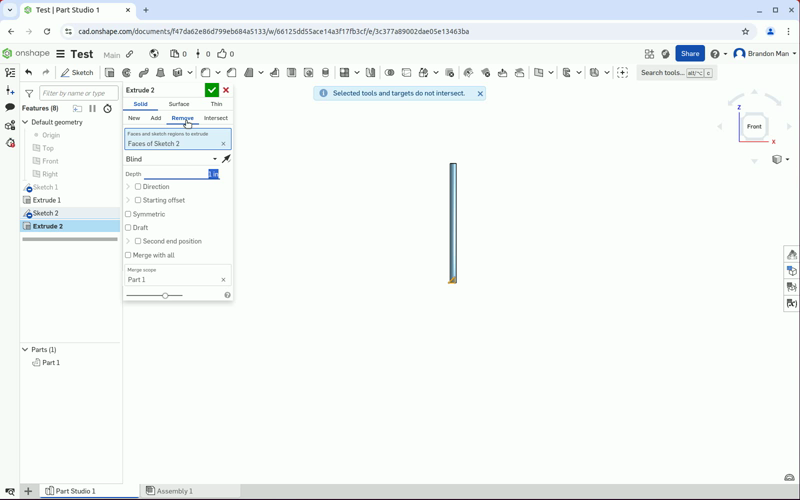
text(-1.444)
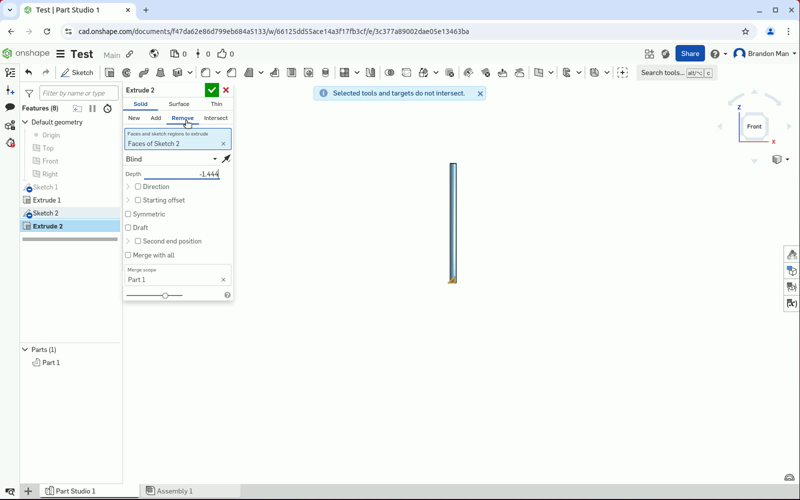
key(tab, 6)
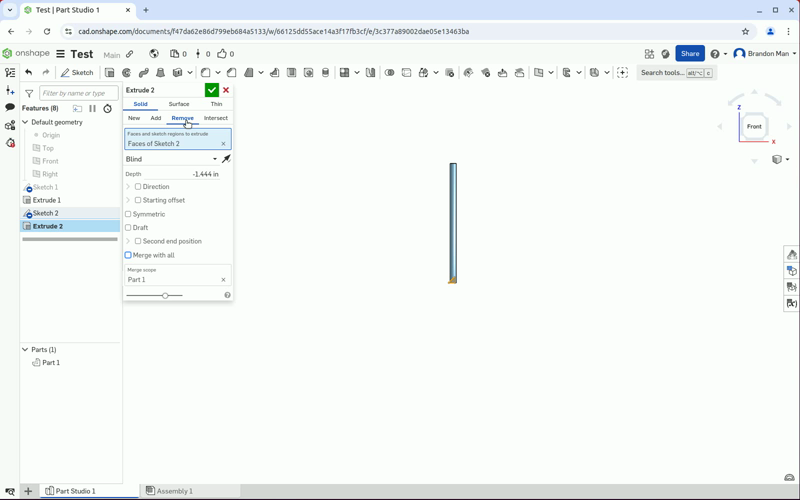
key(space)
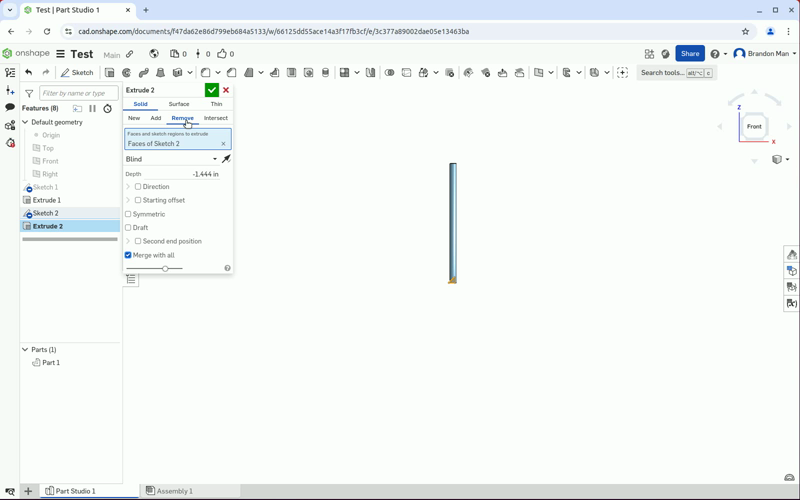
key(enter)
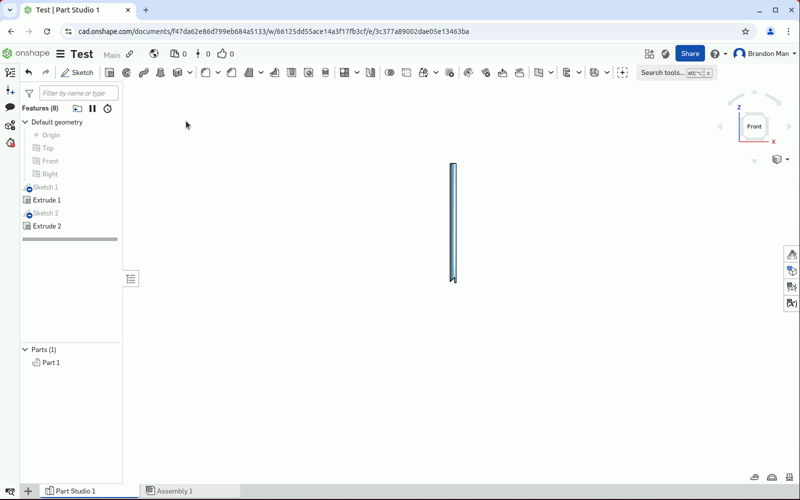
key(shift+h)
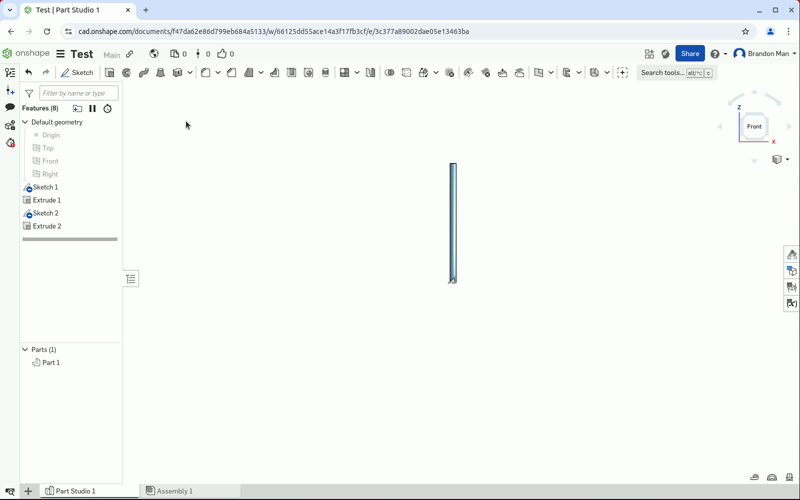
key(shift+h)
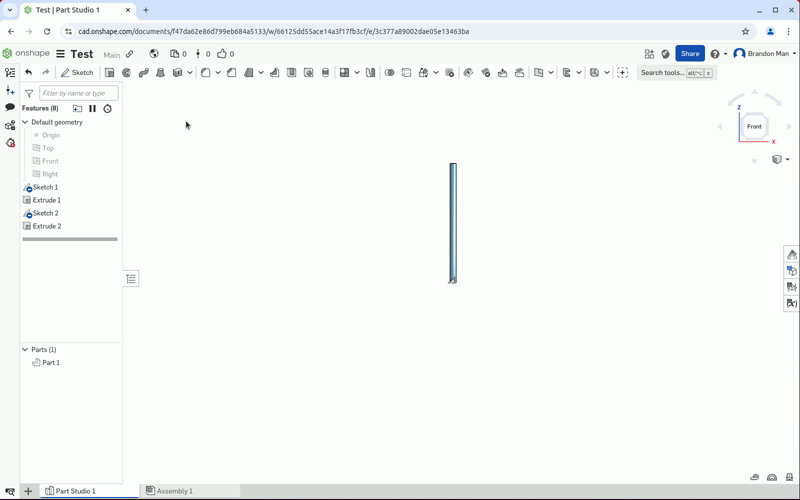
key(shift+7)
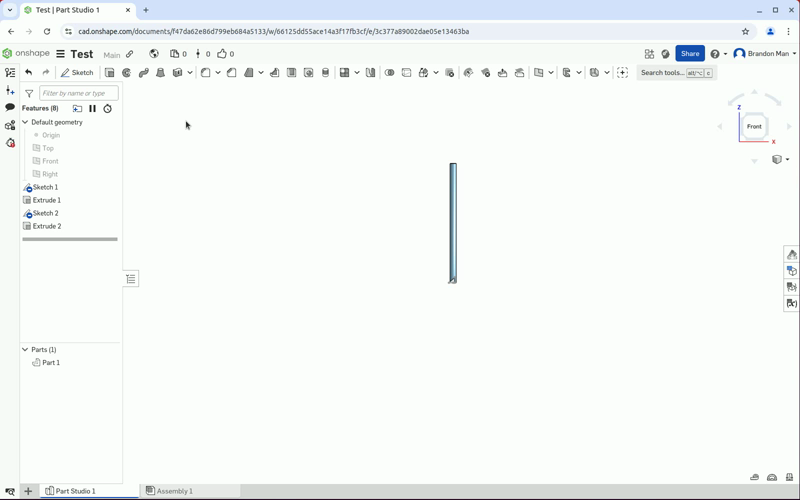
key(left, 2)
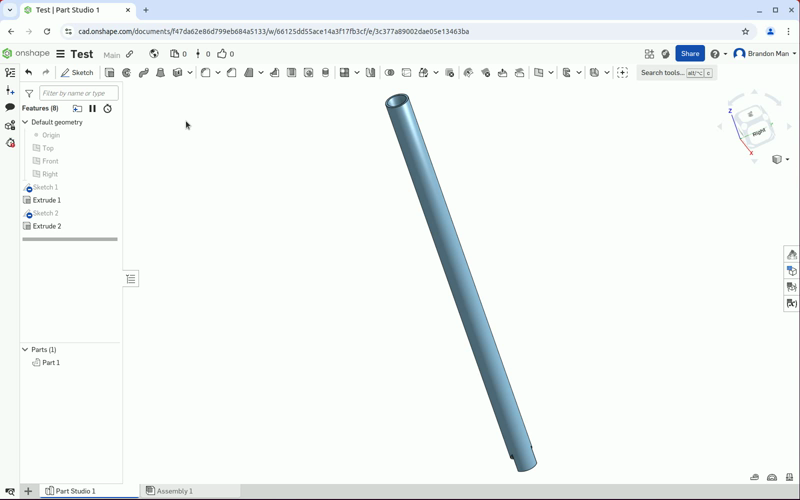
key(down, 2)
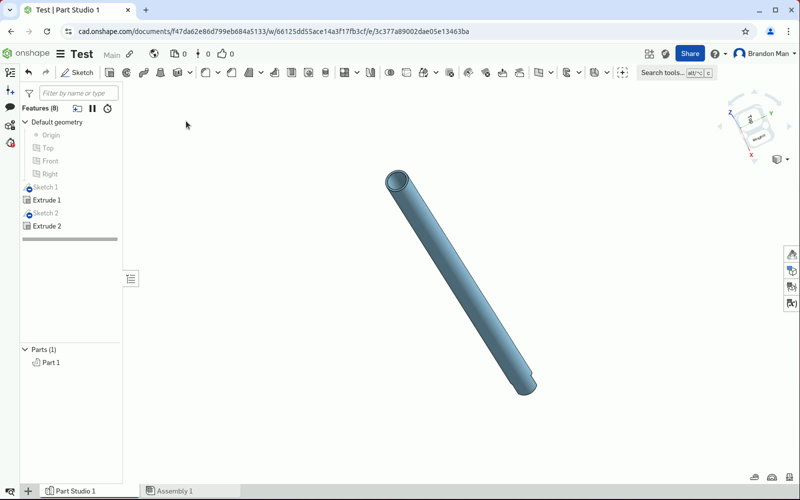
key(up, 2)
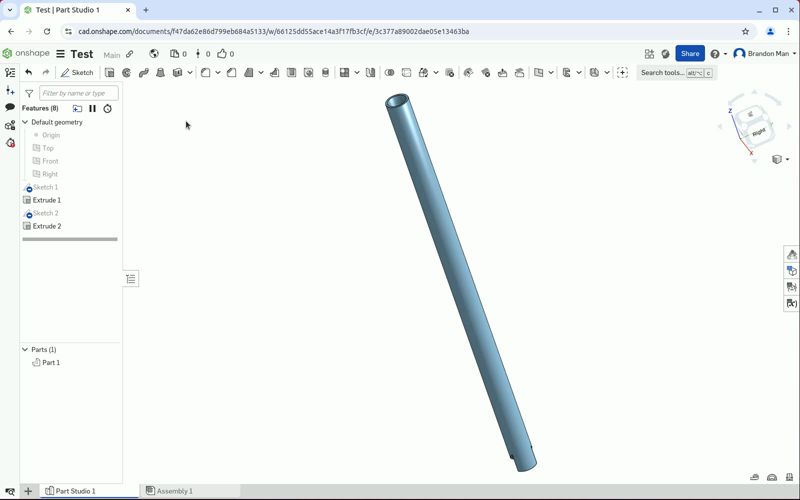
key(right, 2)
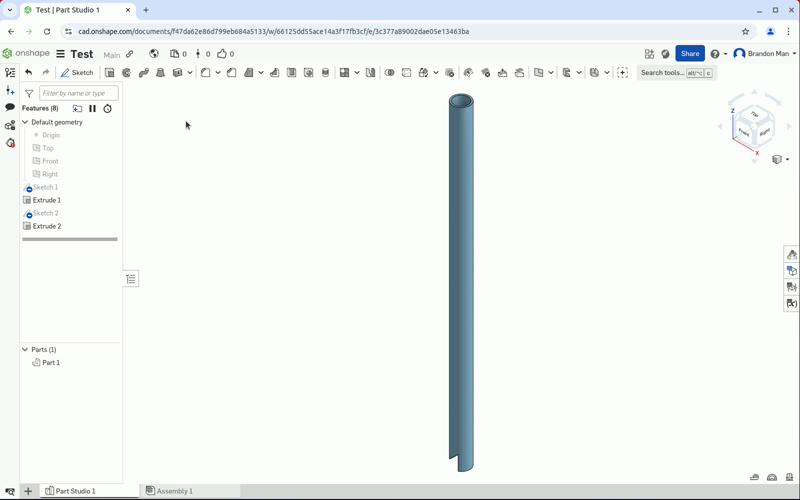
mouse_move(73, 189)
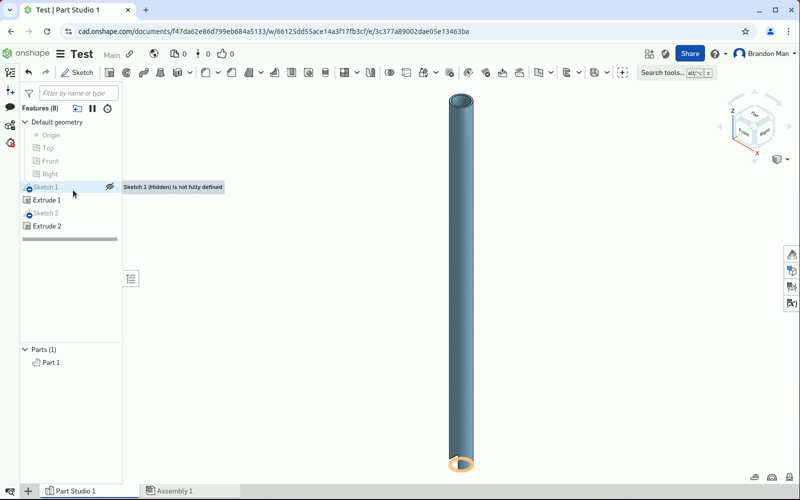
click(73, 189)